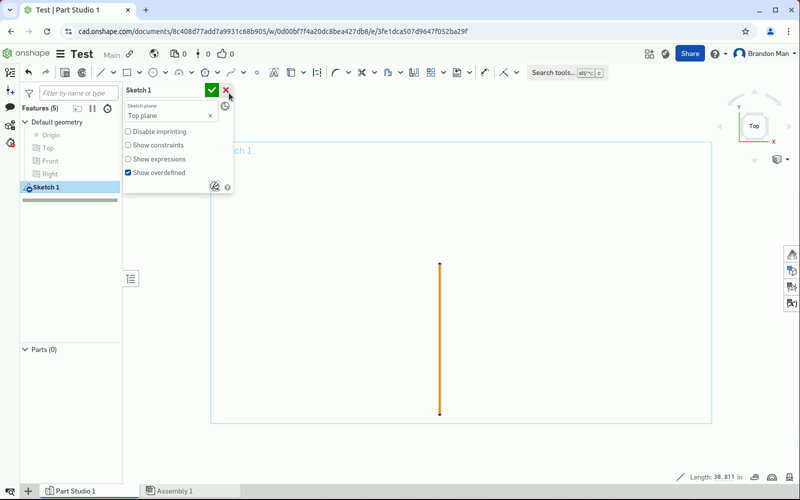
key(shift+h)
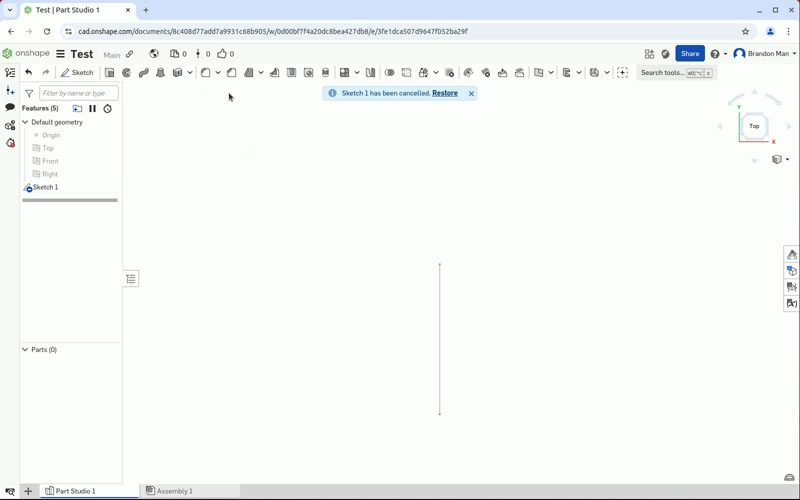
key(shift+s)
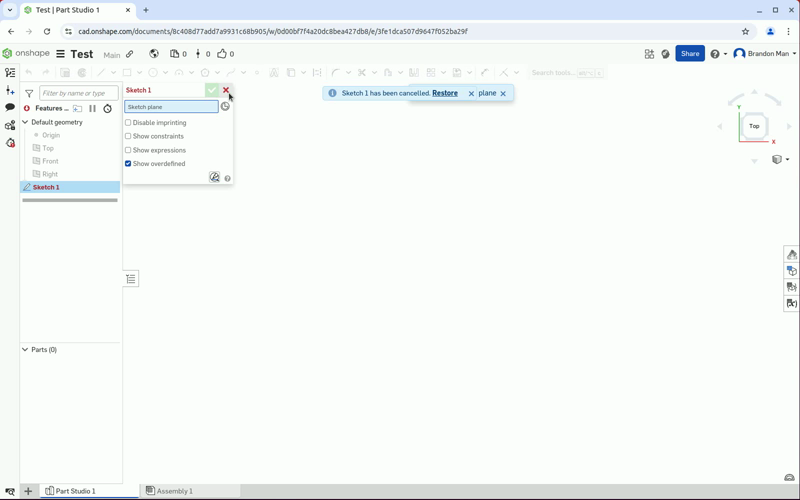
mouse_move(73, 150)
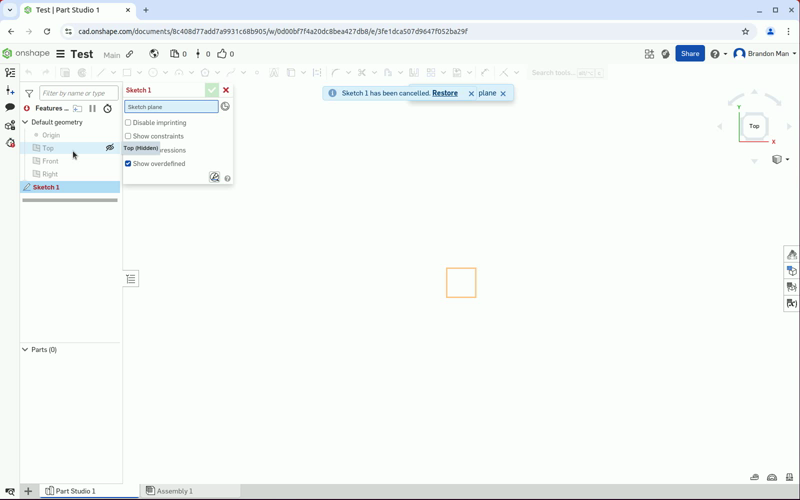
click(73, 150)
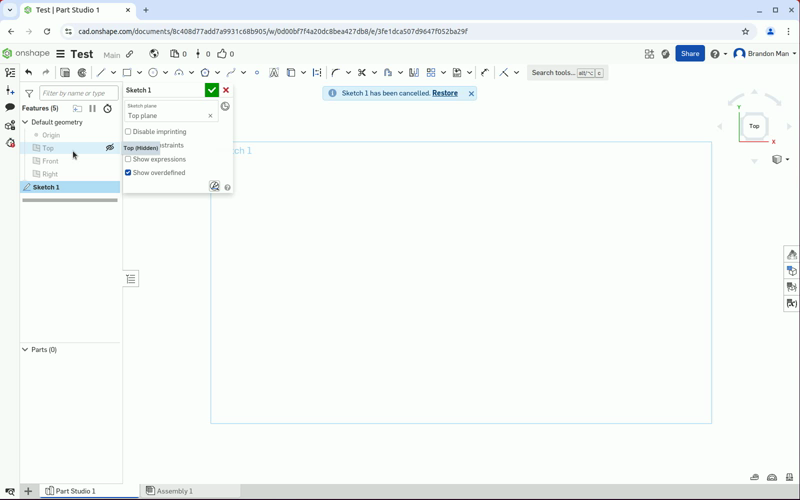
mouse_move(73, 352)
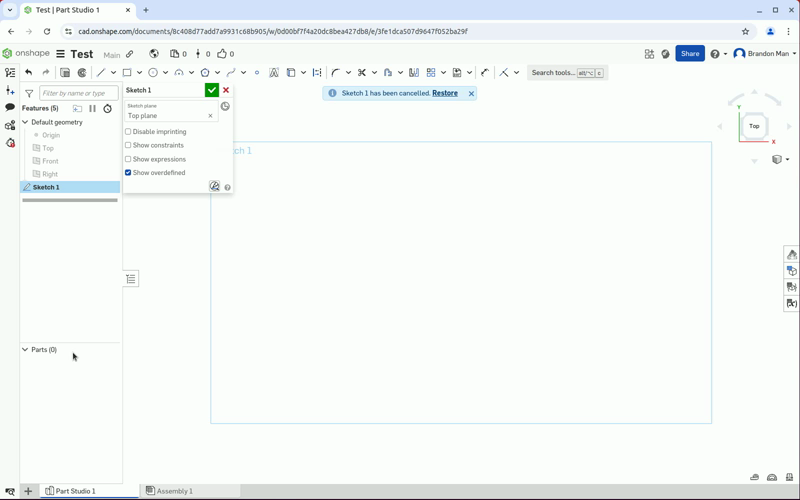
key(y)
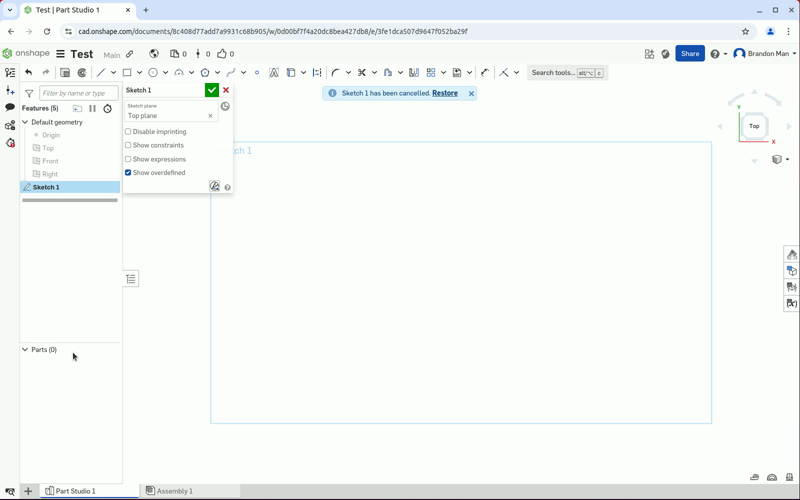
key(l)
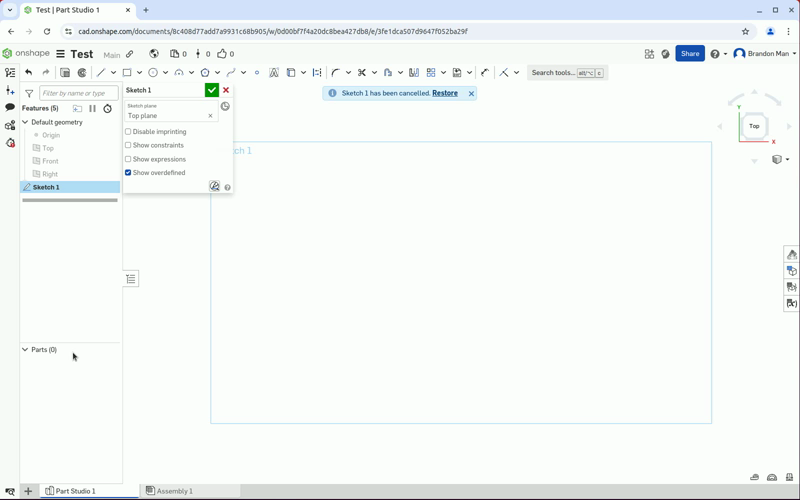
key_down(shift)
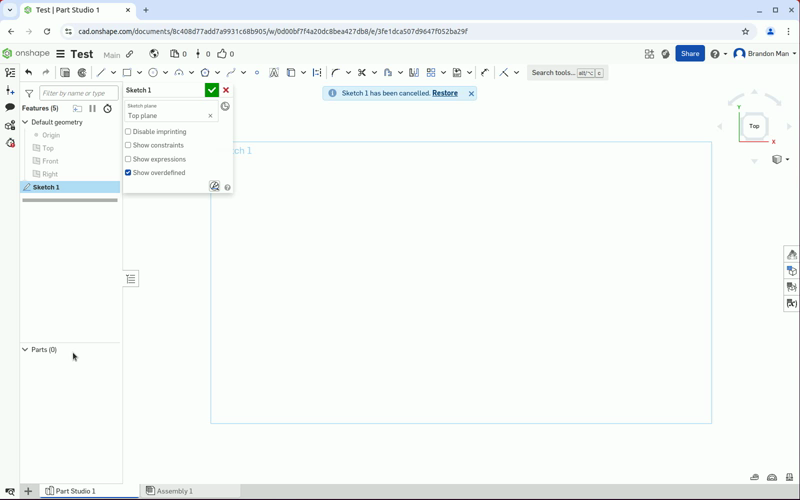
mouse_move(377, 353)
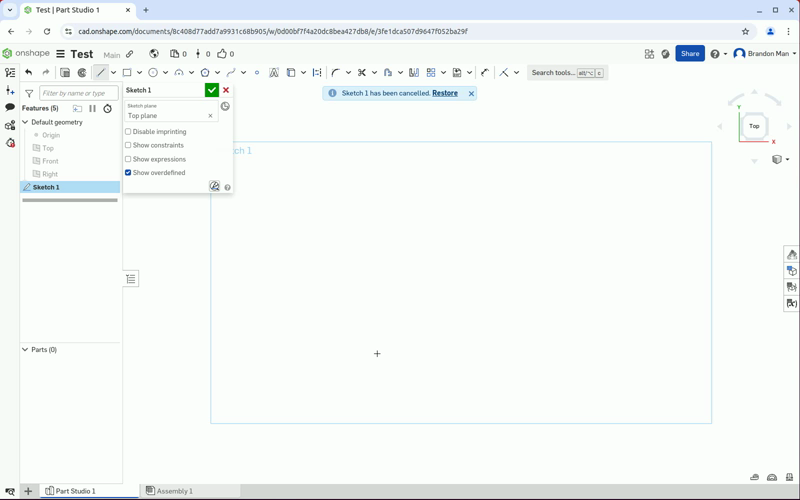
click(377, 353)
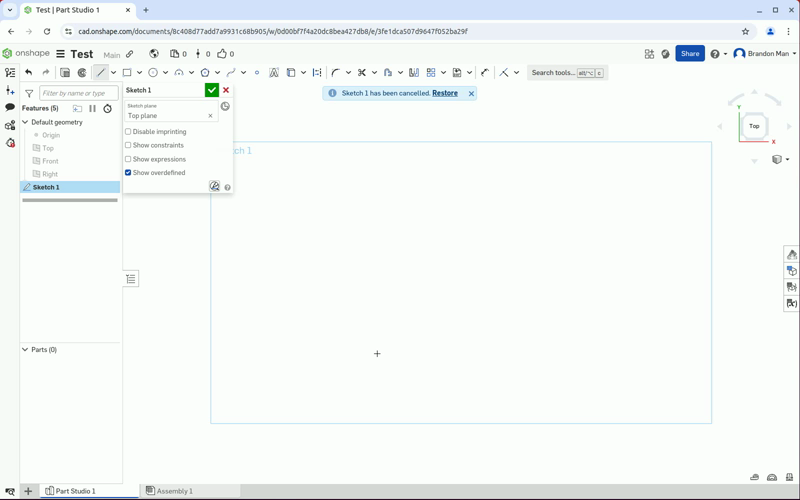
key_up(shift)
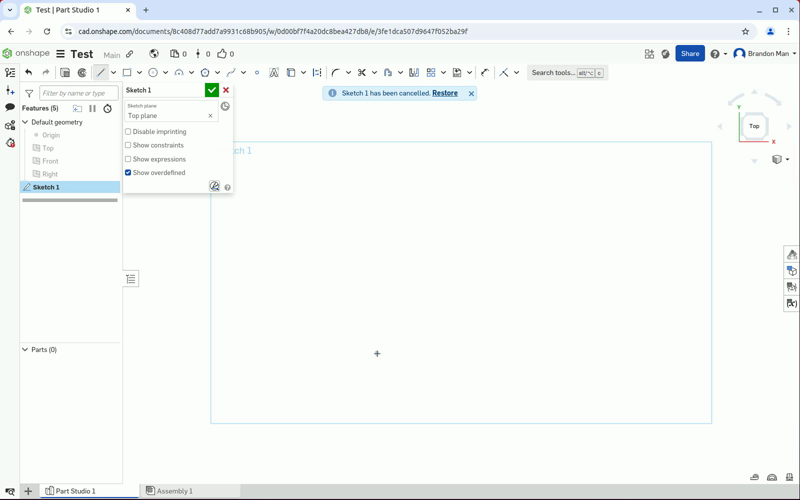
key_down(shift)
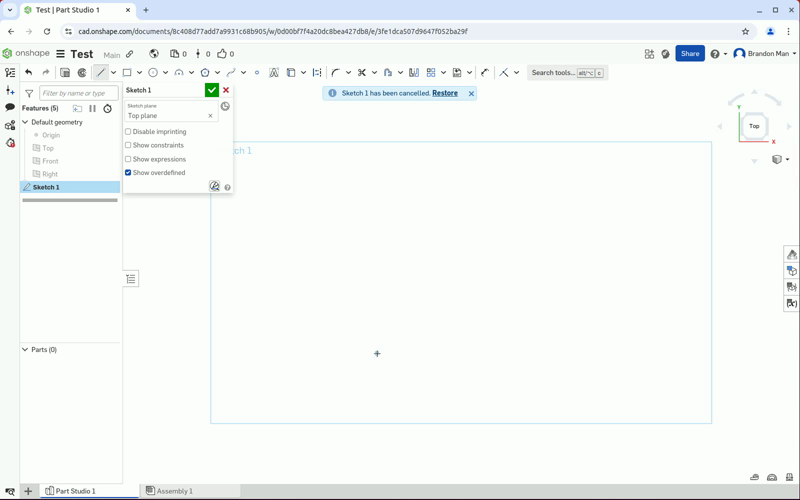
mouse_move(542, 353)
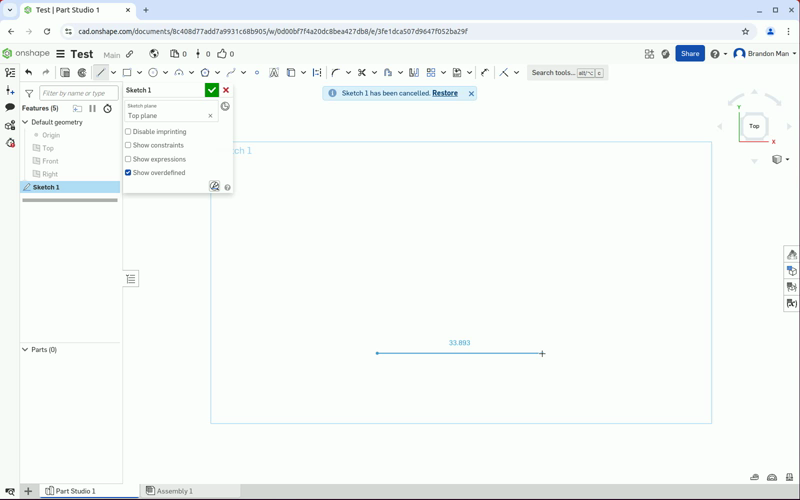
click(542, 353)
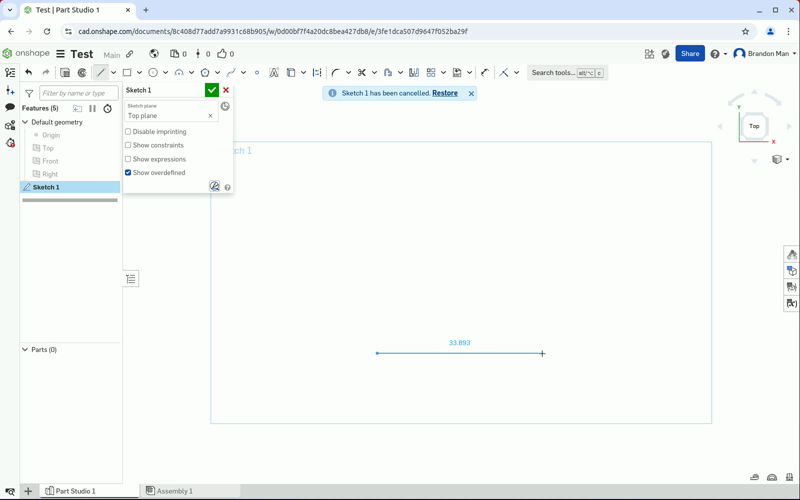
key_up(shift)
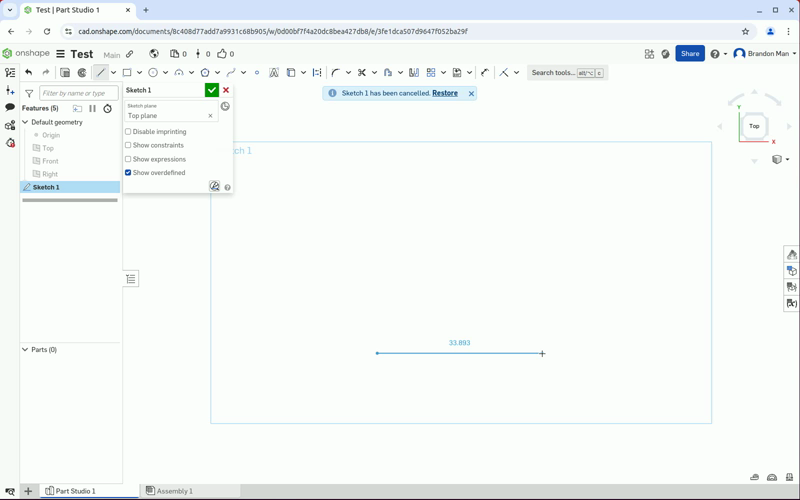
key_down(shift)
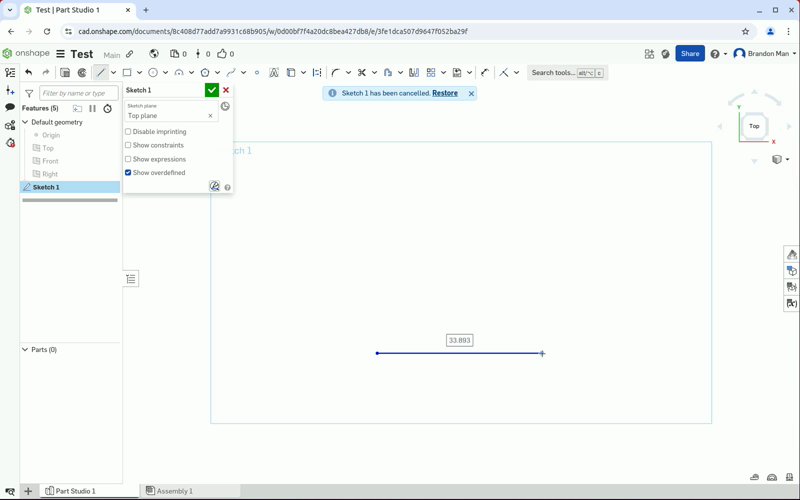
mouse_move(542, 212)
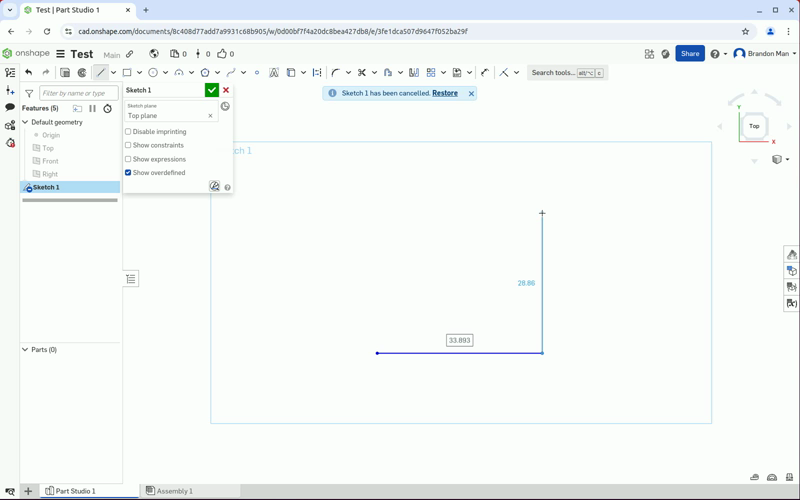
click(542, 212)
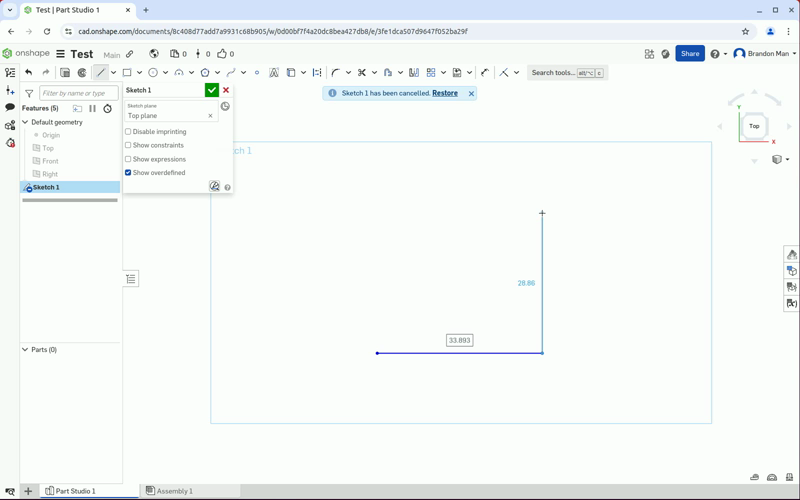
key_up(shift)
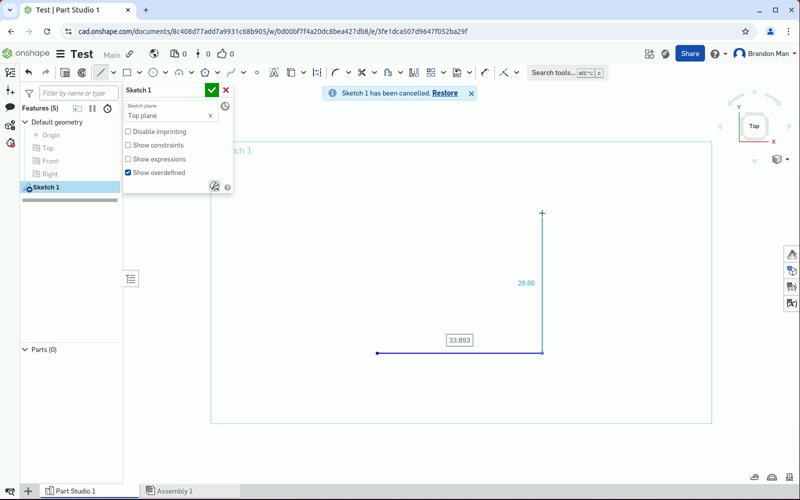
key_down(shift)
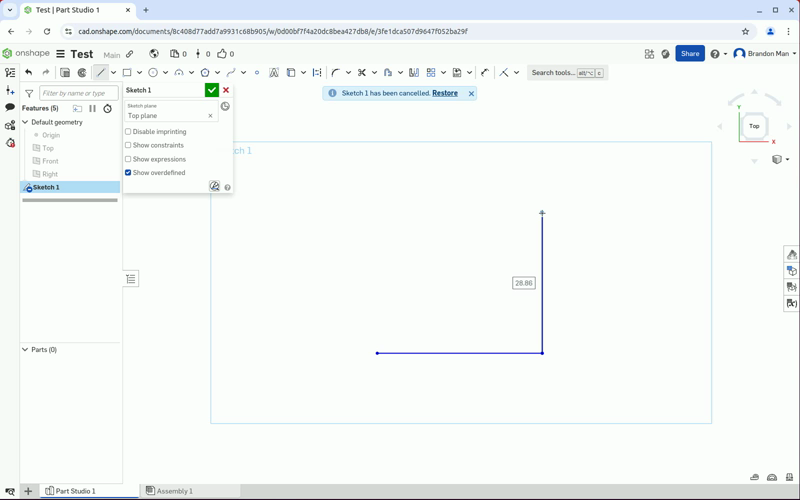
mouse_move(377, 212)
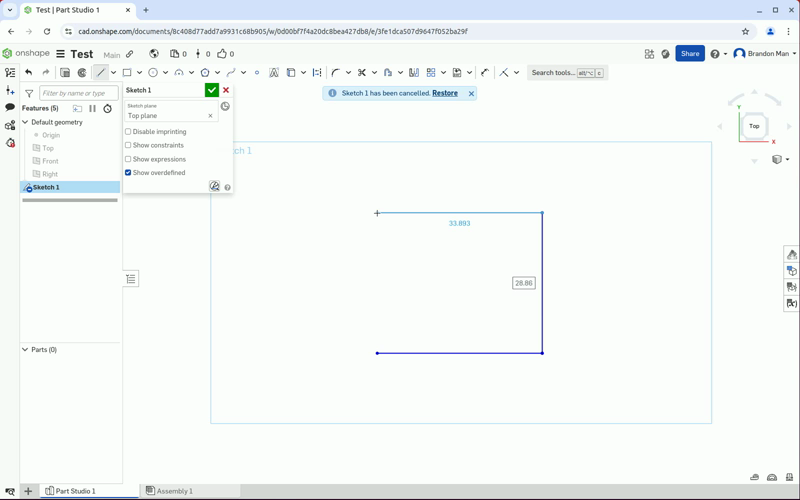
click(377, 212)
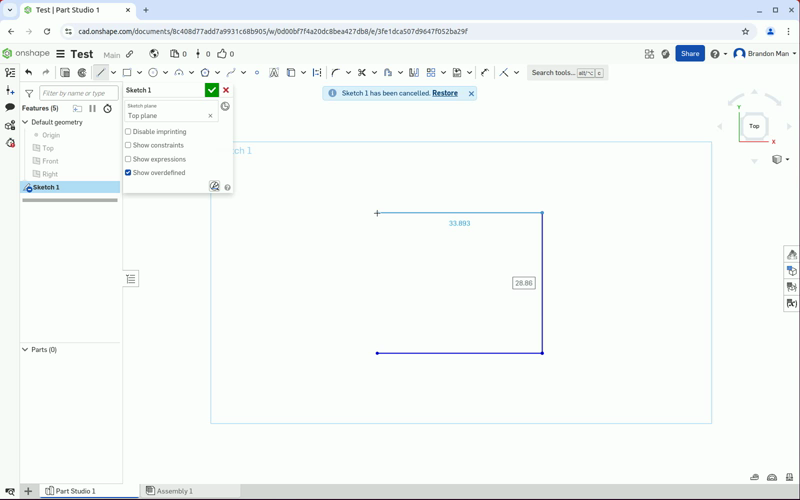
key_up(shift)
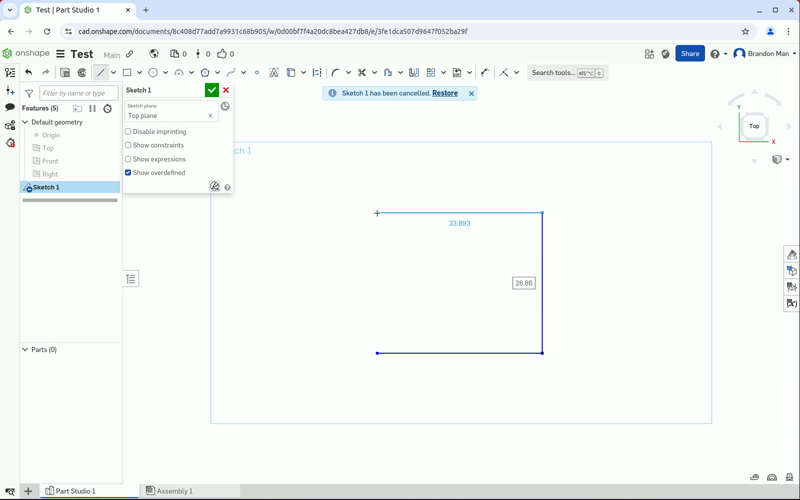
key_down(shift)
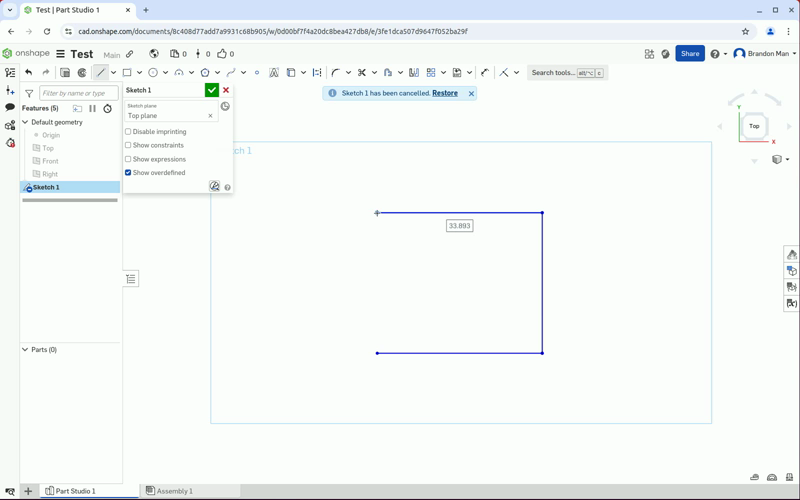
mouse_move(377, 353)
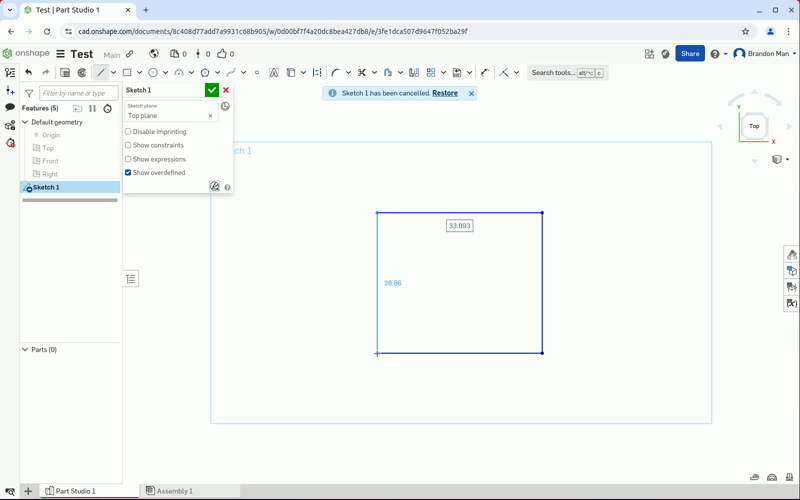
key_up(shift)
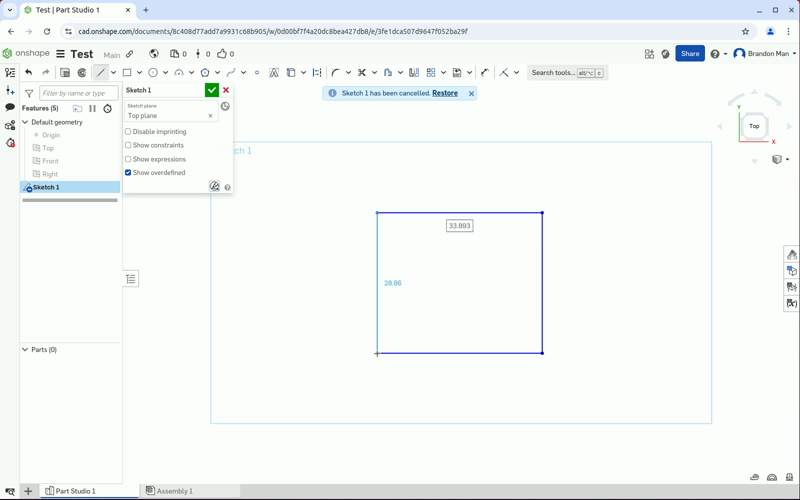
click(377, 353)
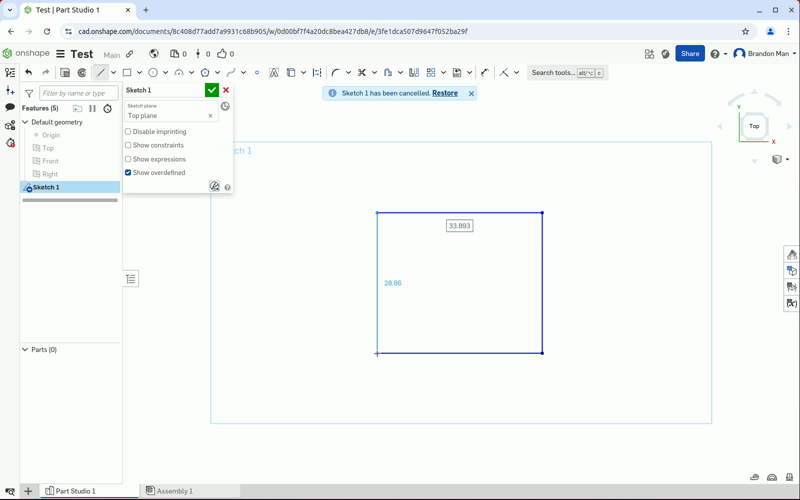
key(esc)
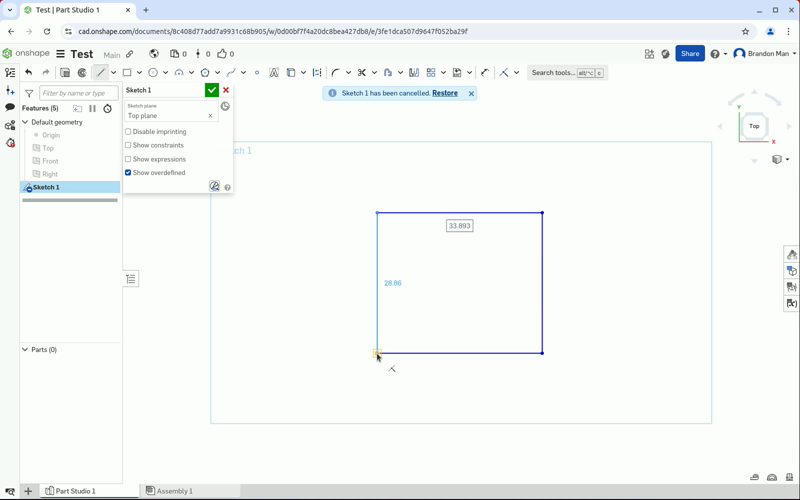
mouse_move(396, 336)
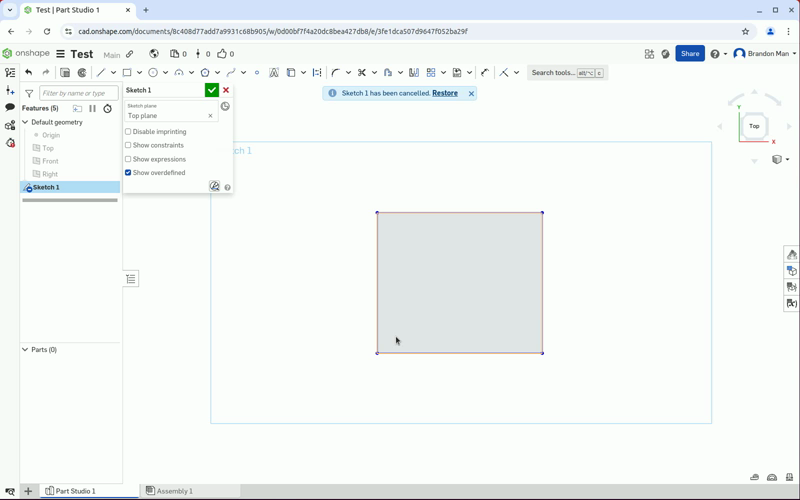
click(396, 336)
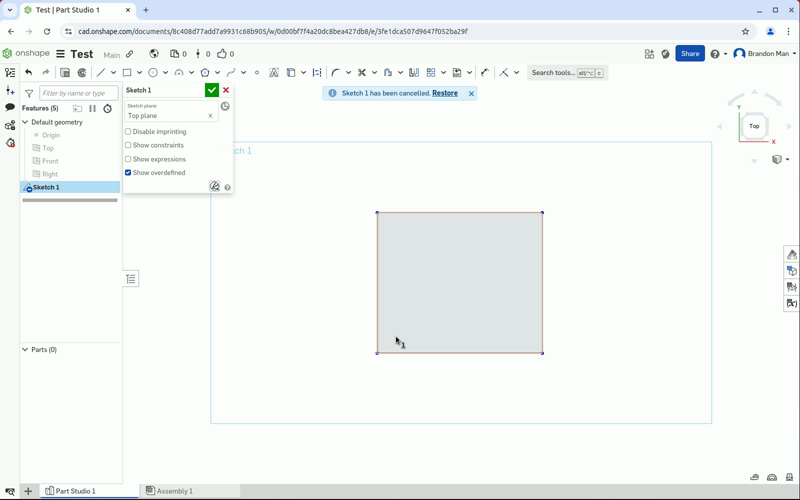
mouse_move(73, 352)
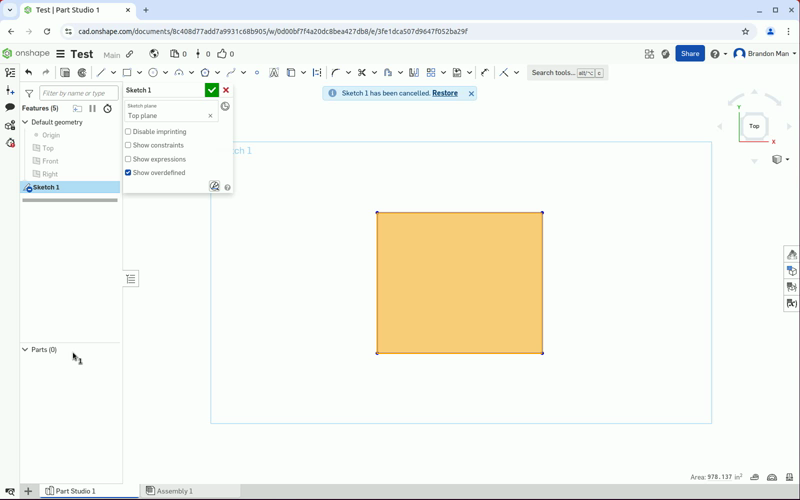
key(shift+y)
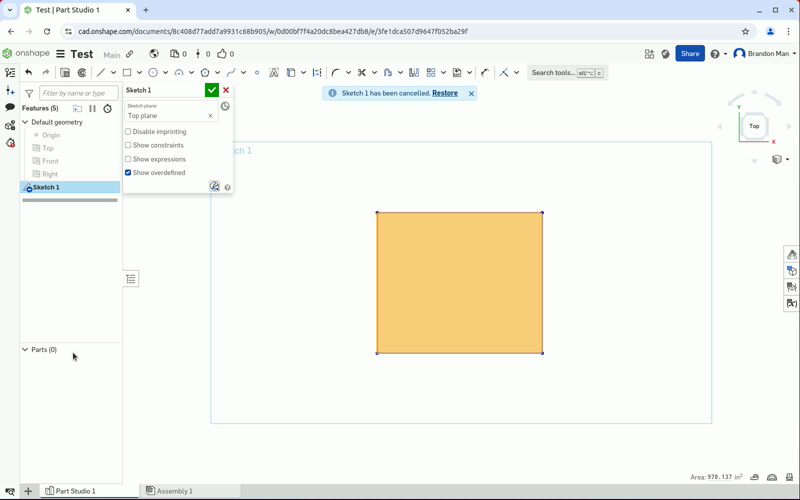
key(shift+e)
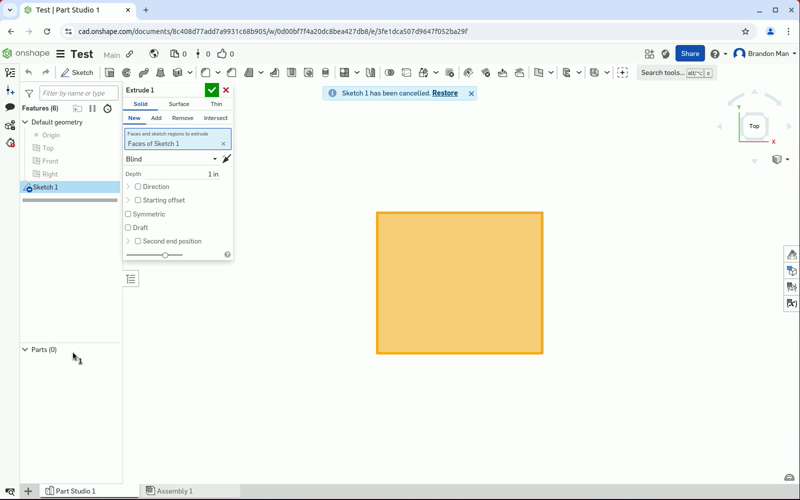
mouse_move(143, 106)
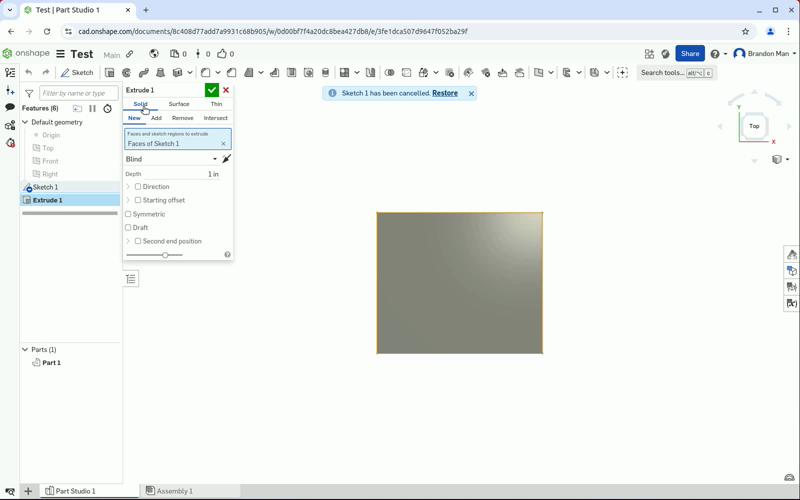
click(143, 106)
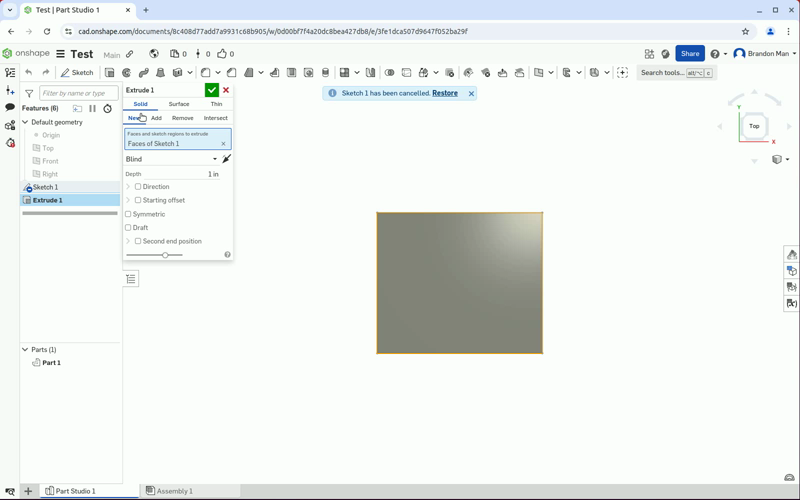
mouse_move(137, 120)
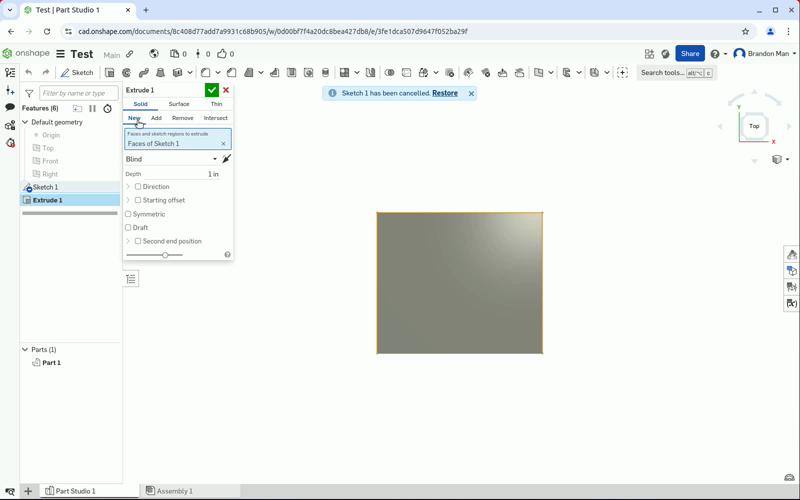
click(137, 120)
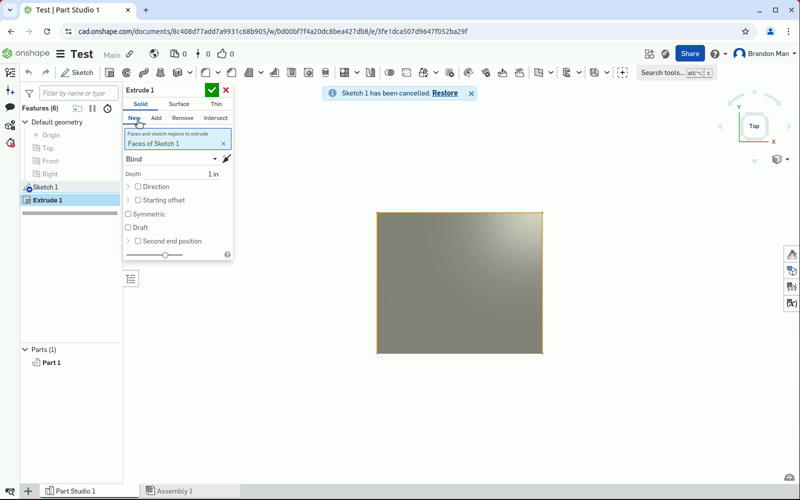
key(tab, 4)
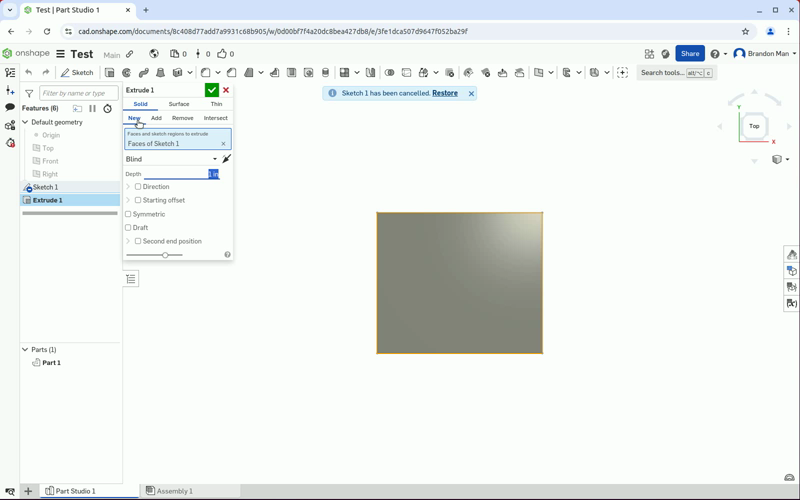
text(23.108)
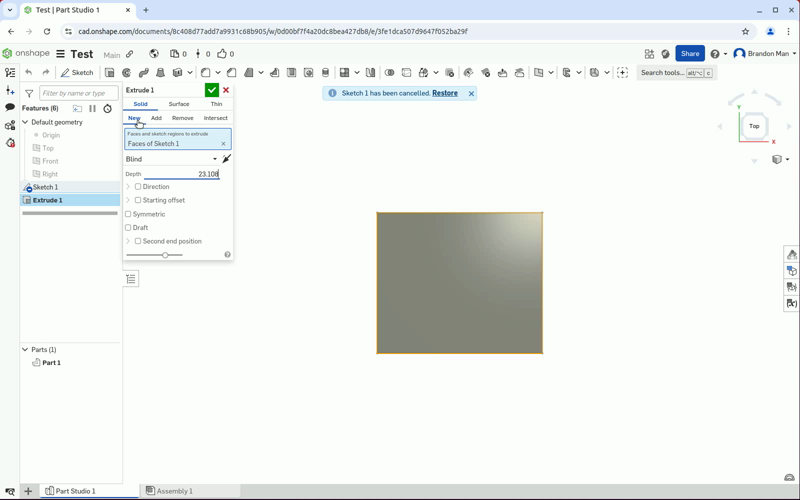
key(enter)
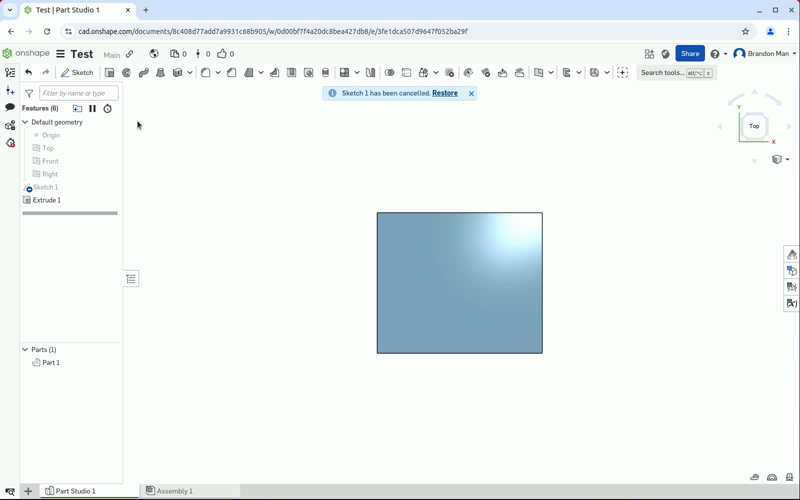
key(shift+h)
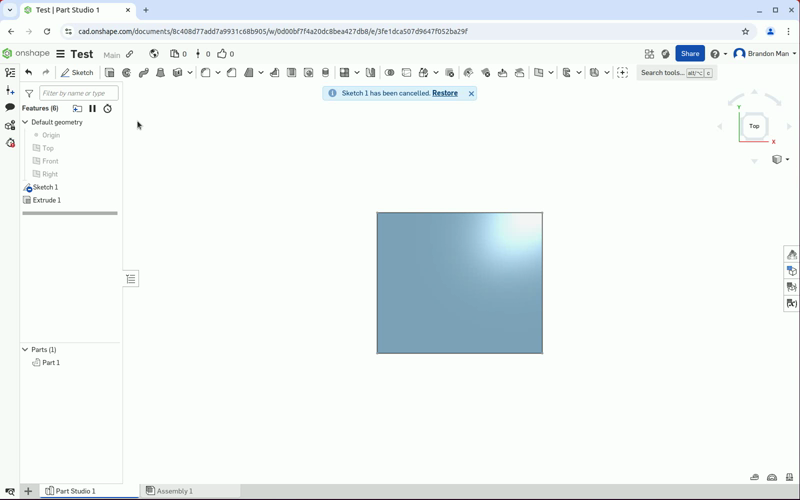
key(shift+h)
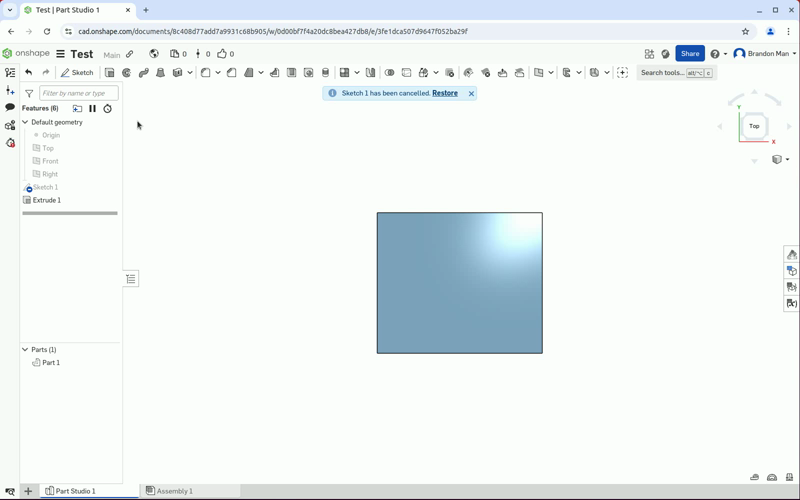
mouse_move(73, 189)
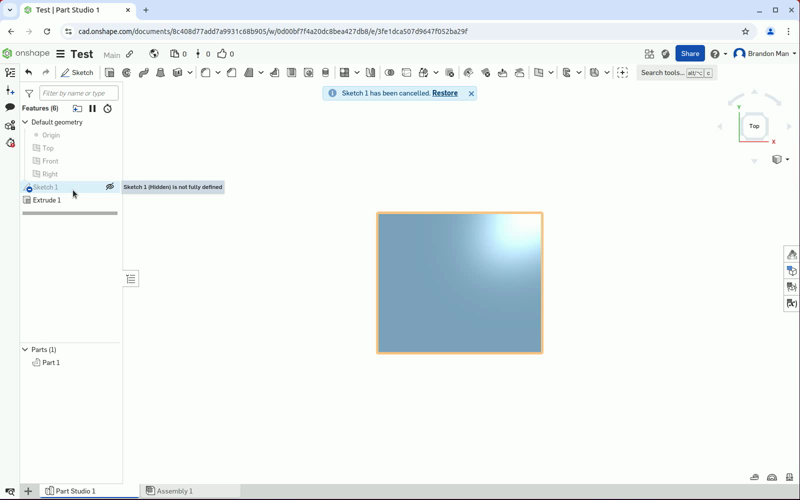
click(73, 189)
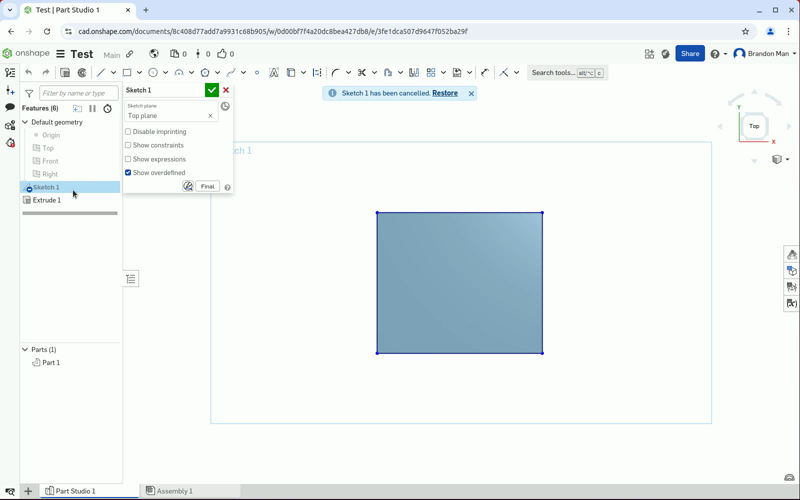
mouse_move(229, 92)
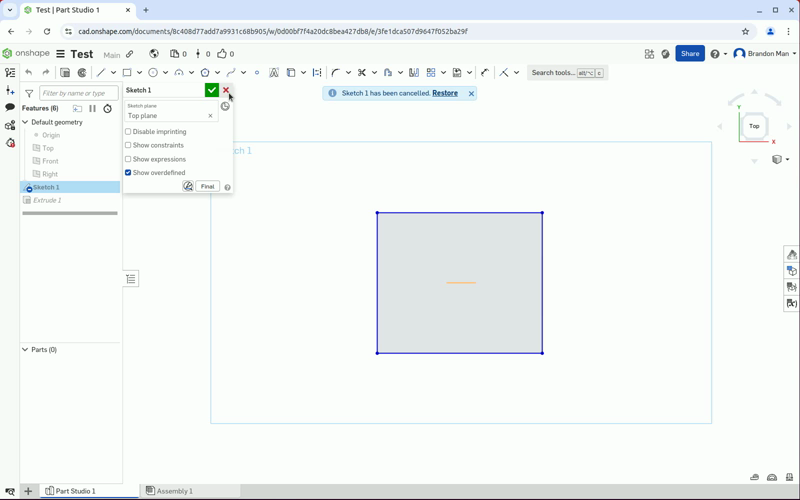
click(229, 92)
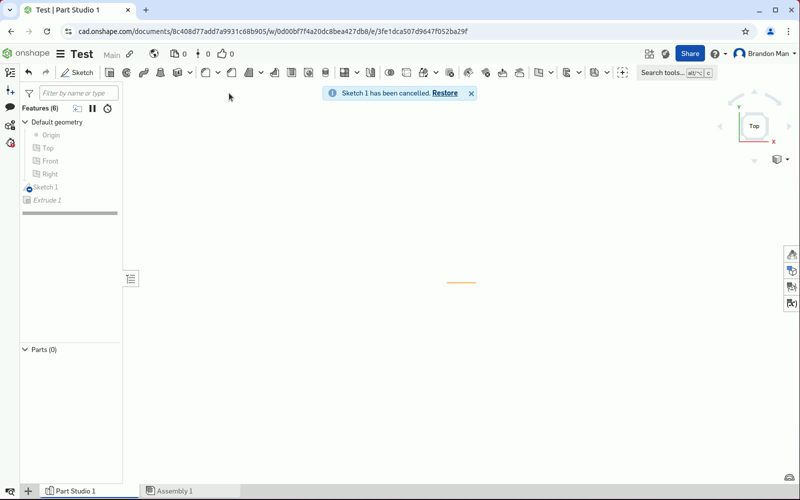
mouse_move(73, 352)
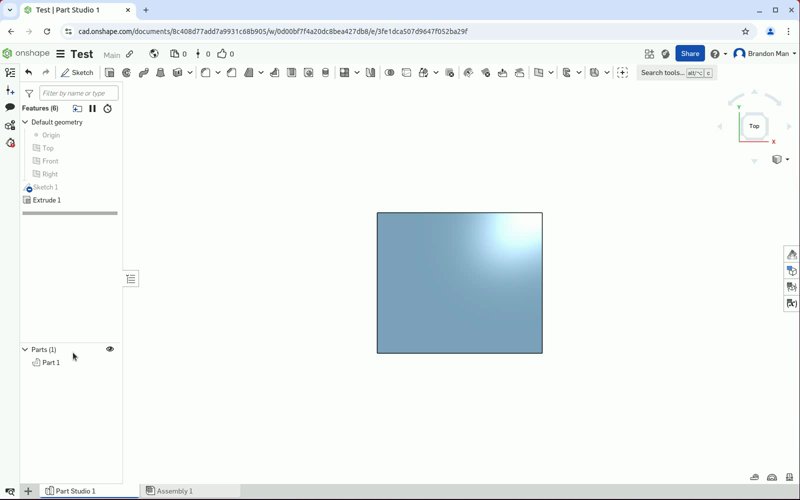
key(y)
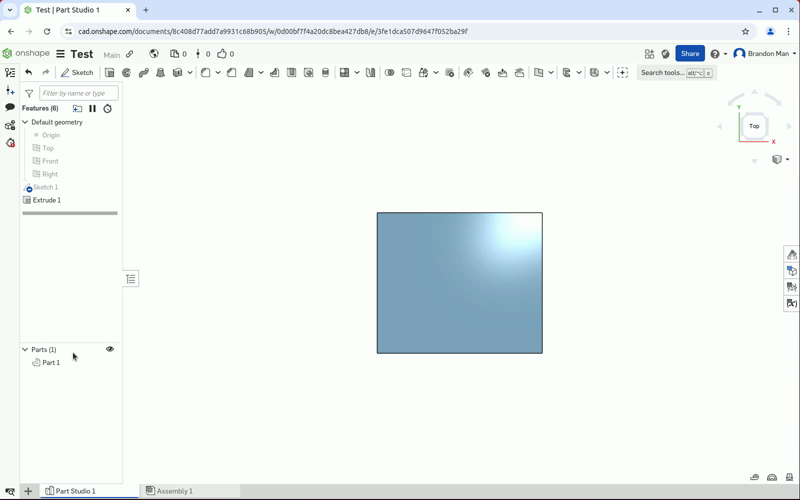
key(shift+p)
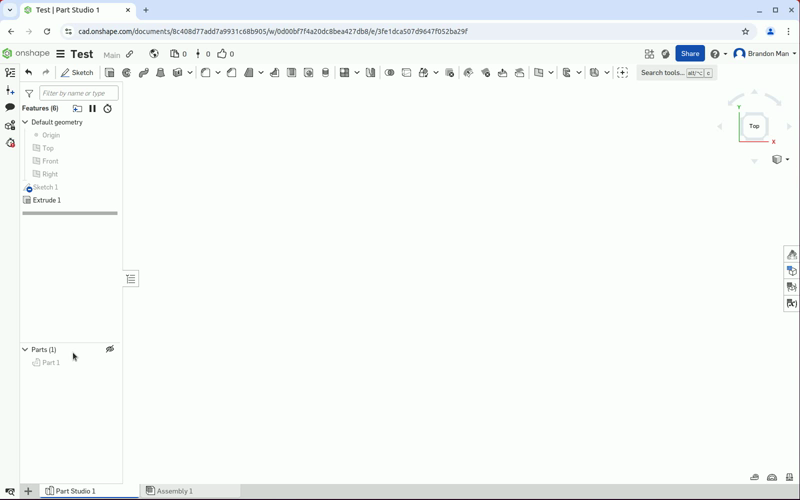
key(space)
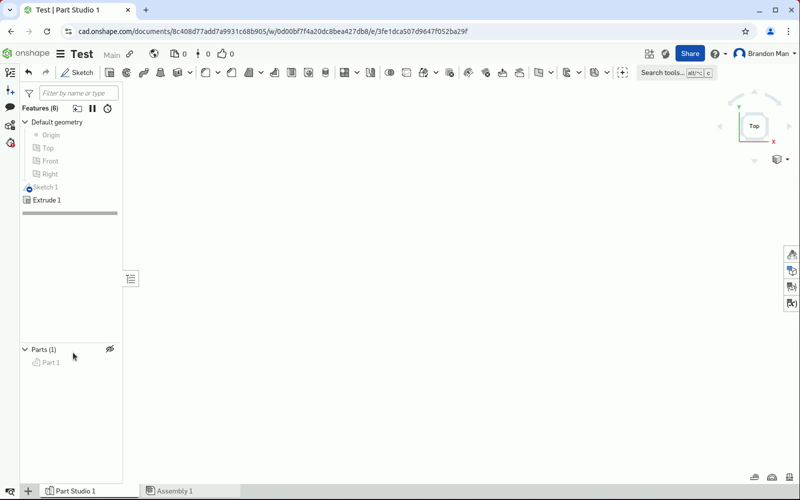
key_down(shift)
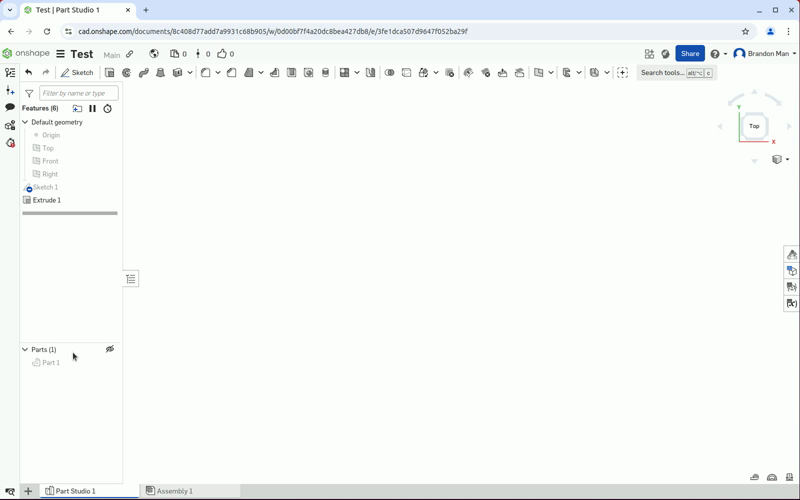
key(up)
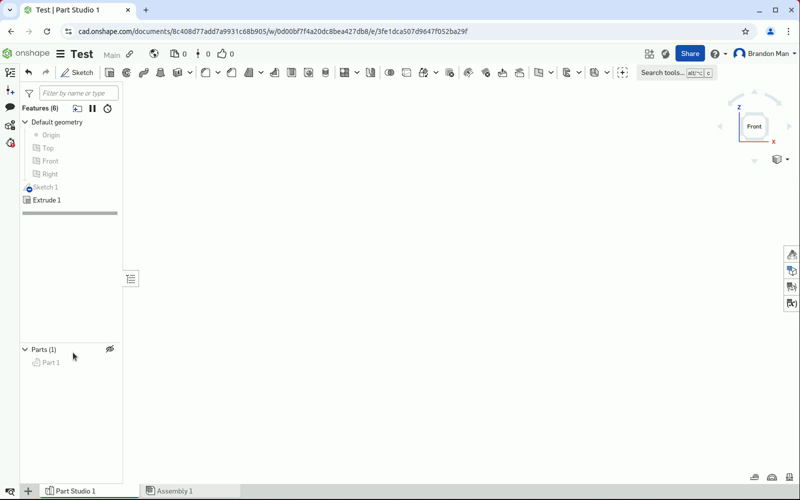
key_up(shift)
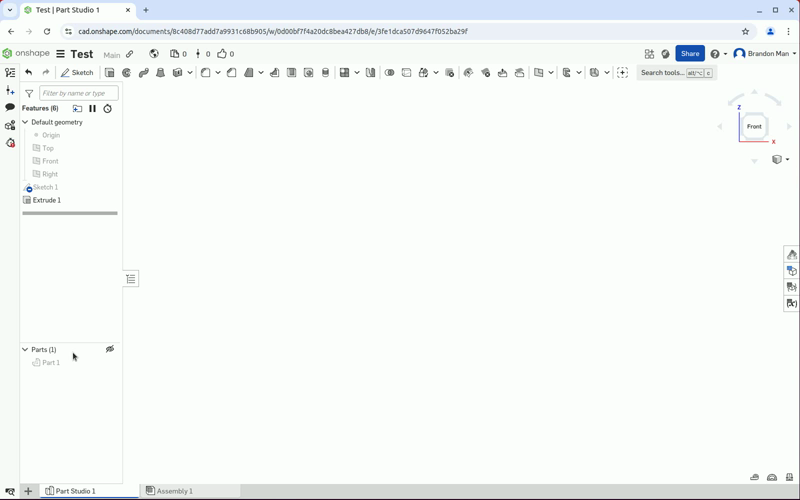
key(space)
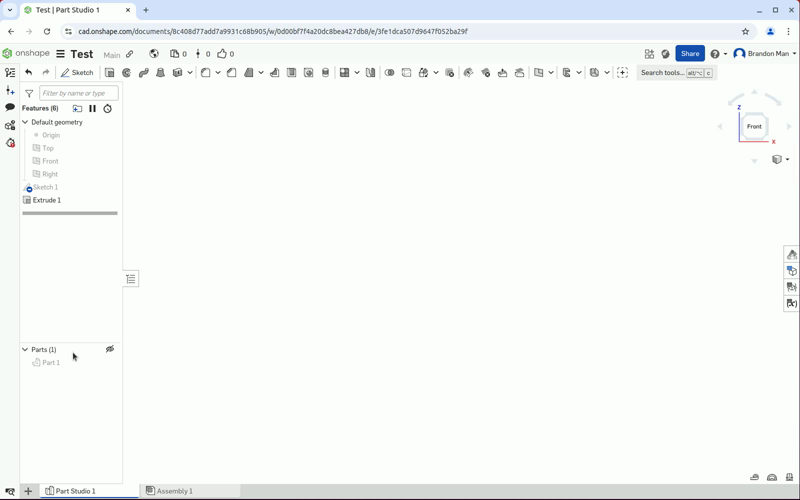
key_down(shift)
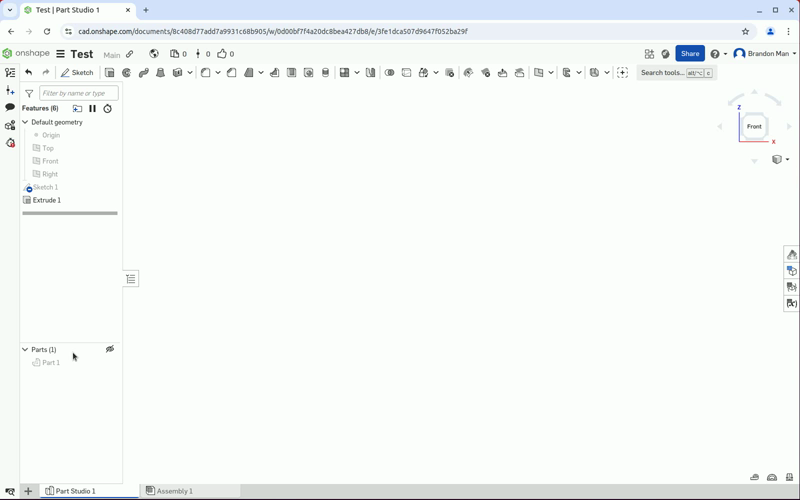
key(left)
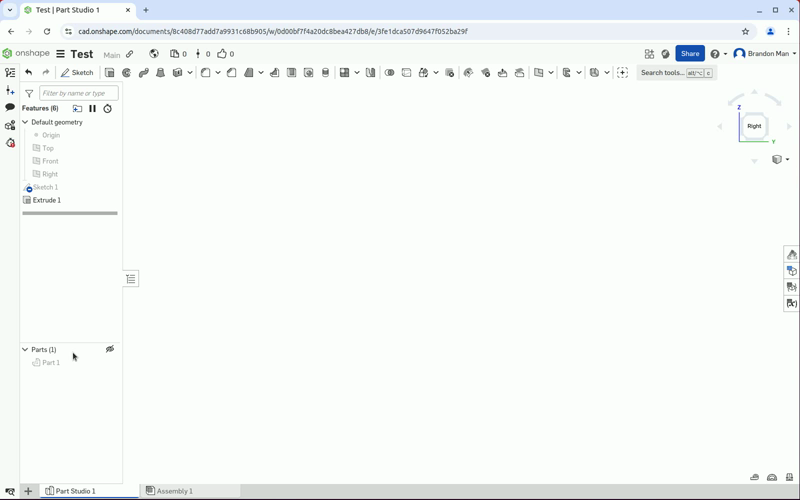
key_up(shift)
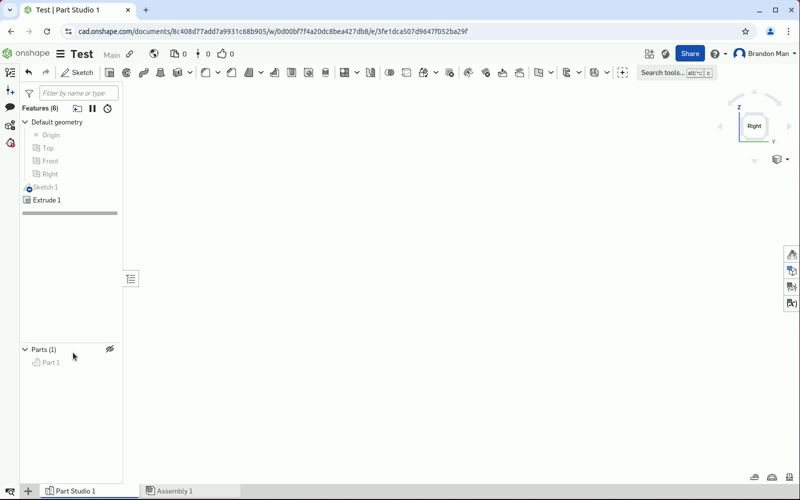
mouse_move(73, 352)
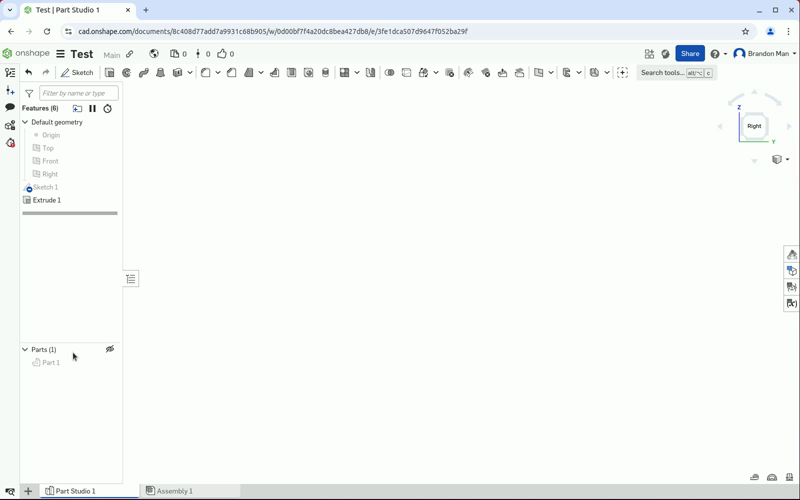
key(shift+y)
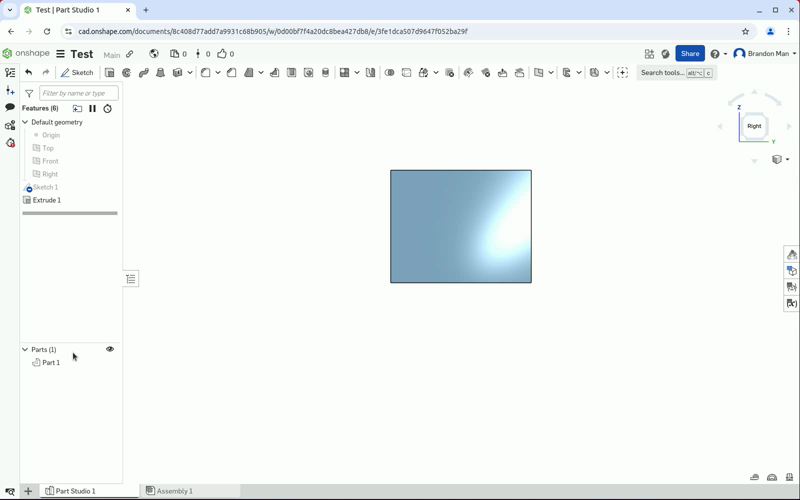
mouse_move(541, 75)
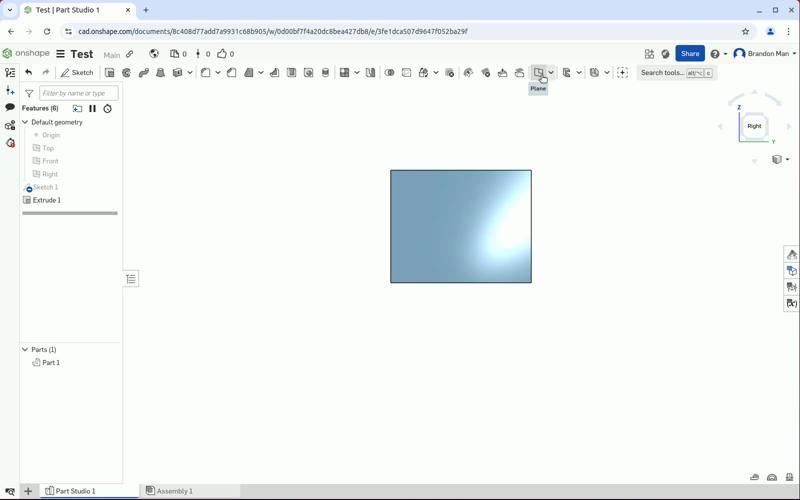
click(541, 75)
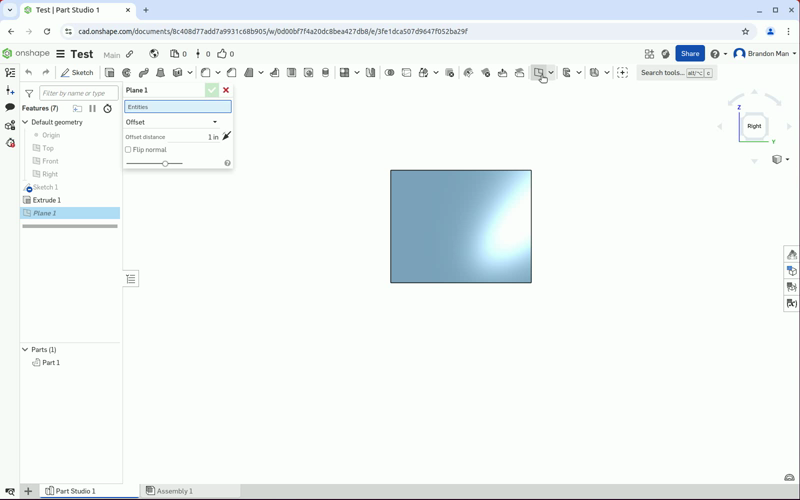
mouse_move(73, 176)
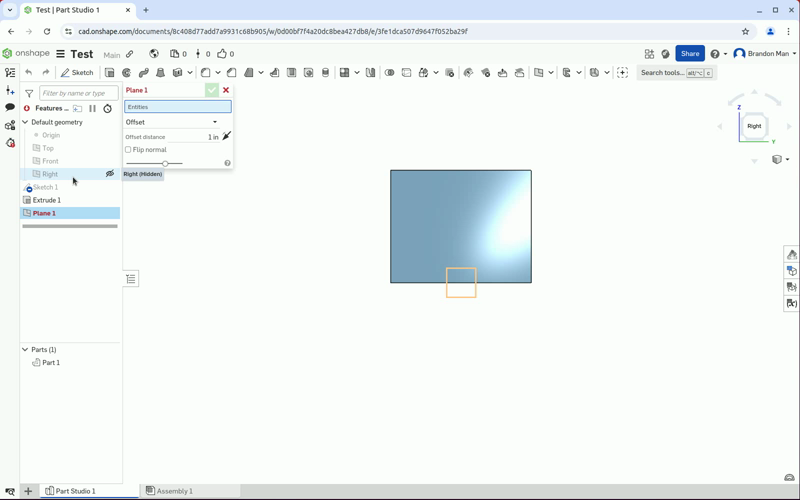
click(73, 176)
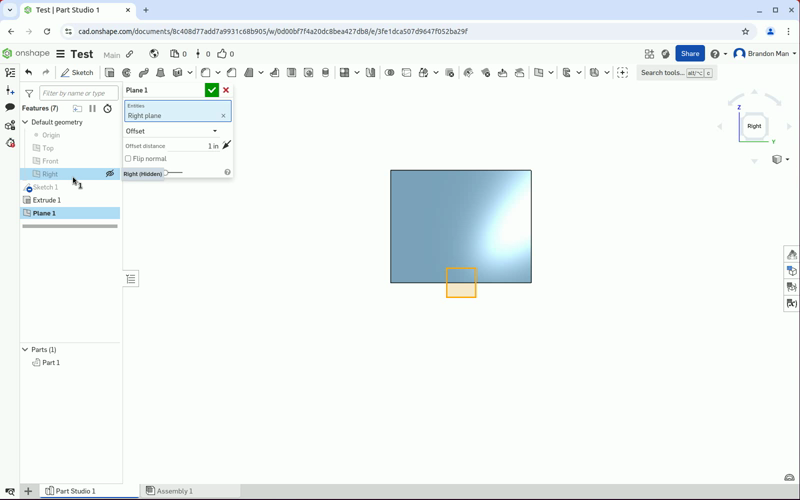
key(tab, 2)
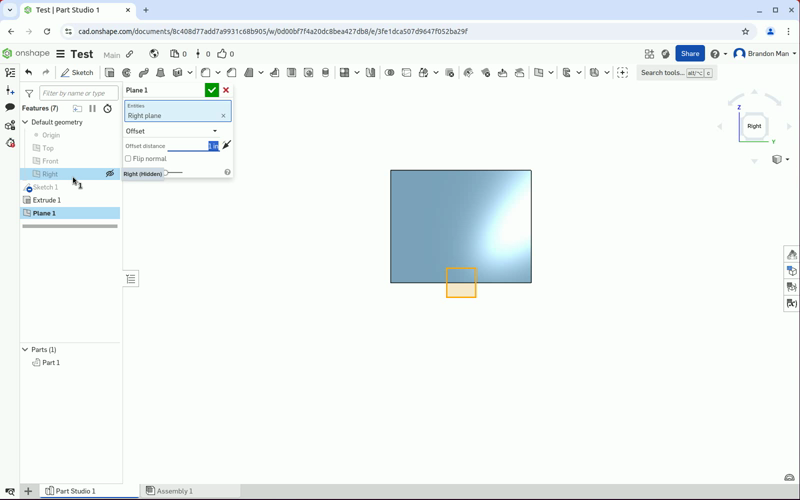
text(17.1)
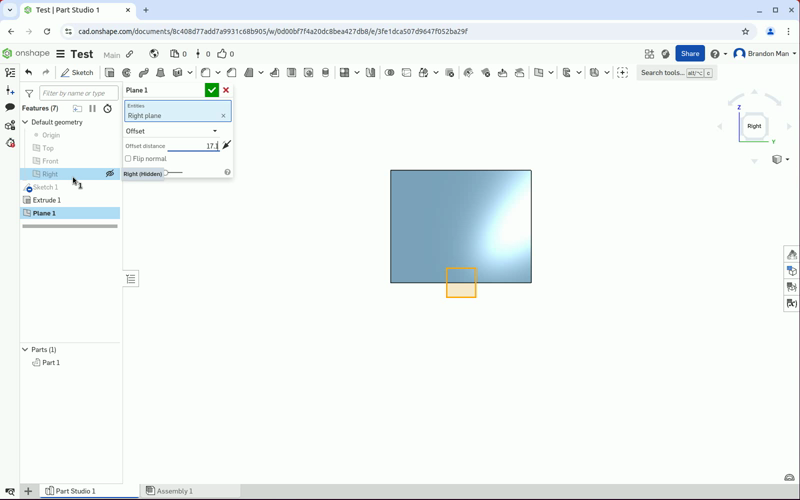
key(enter, 2)
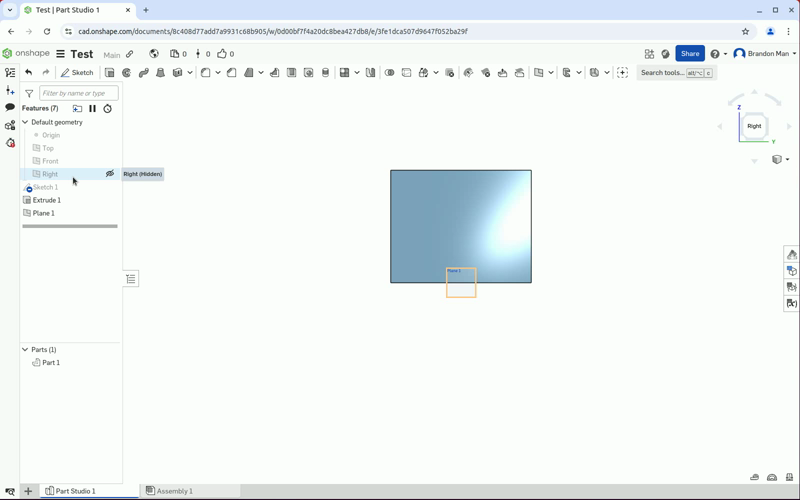
key(shift+s)
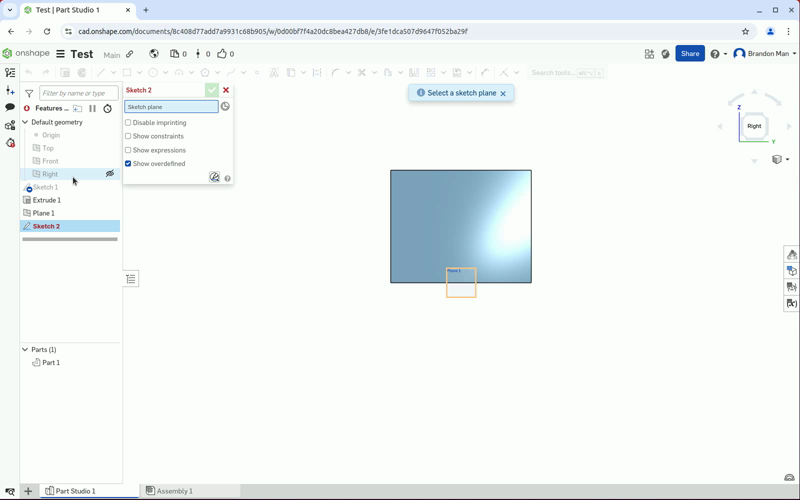
mouse_move(73, 215)
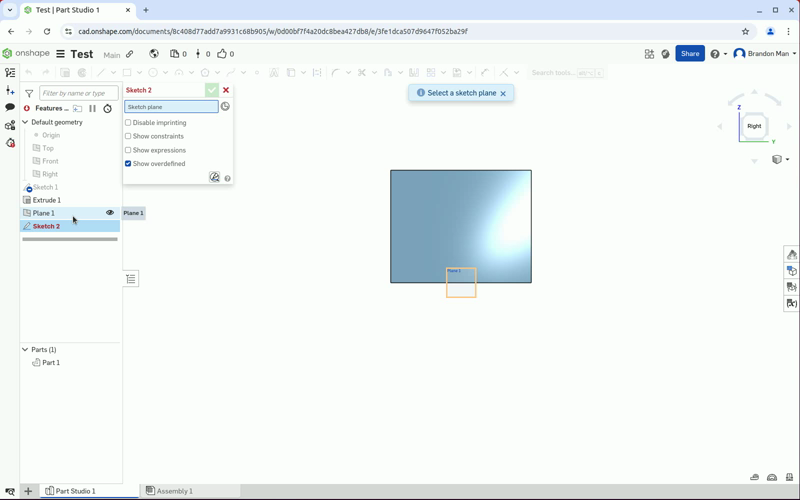
click(73, 215)
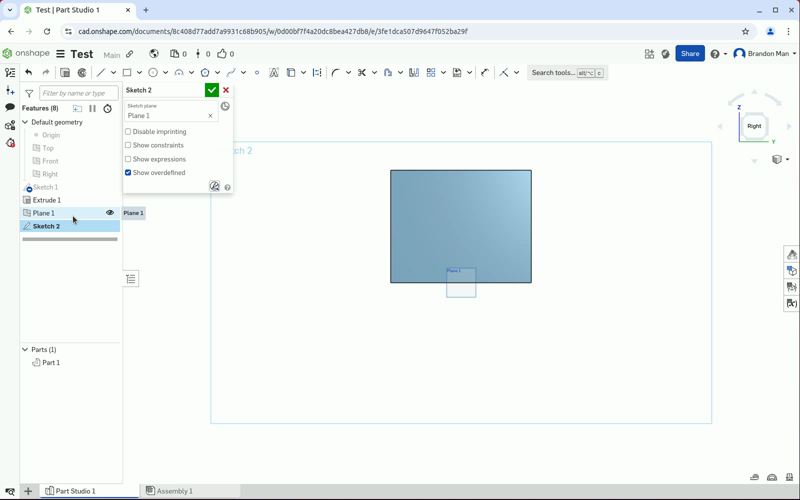
mouse_move(73, 352)
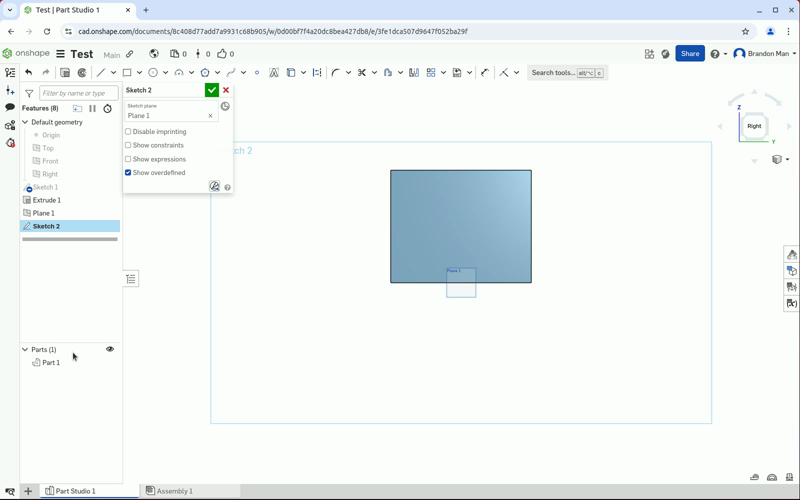
key(y)
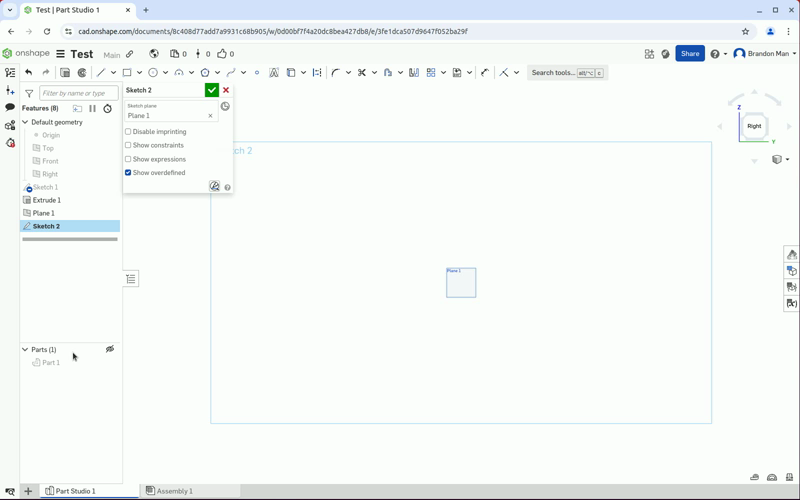
key(c)
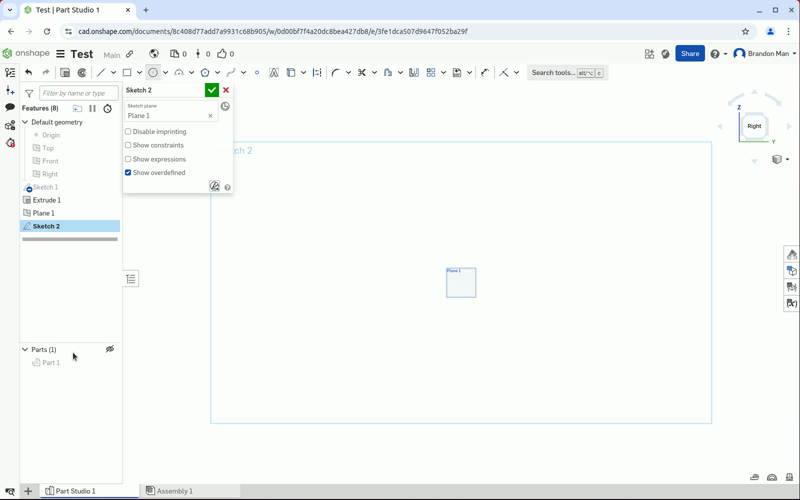
key_down(shift)
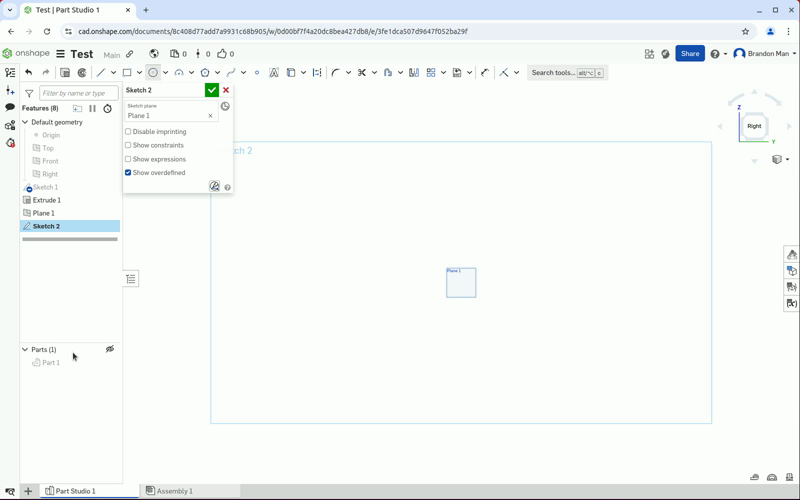
mouse_move(461, 226)
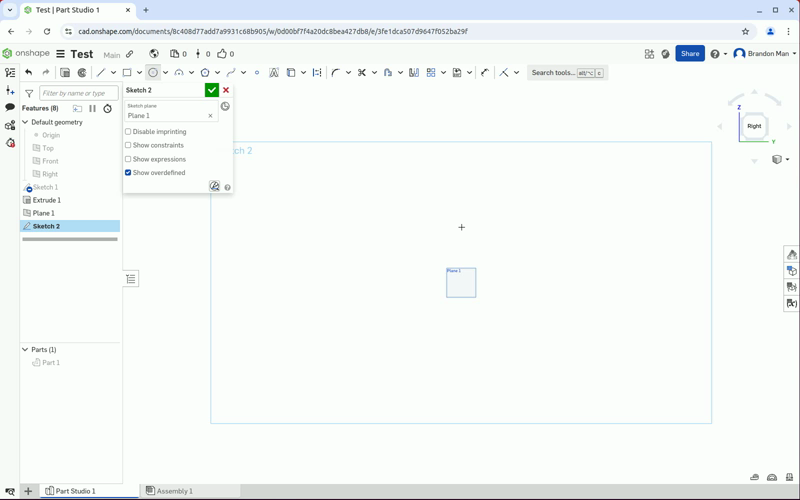
click(461, 226)
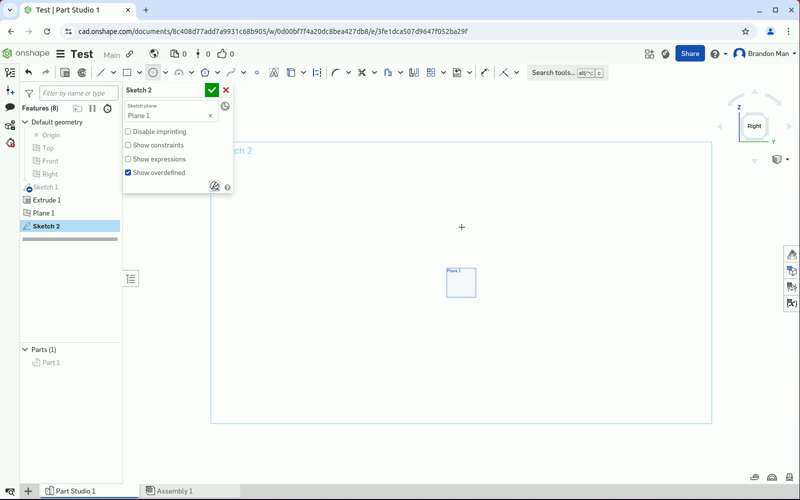
key_up(shift)
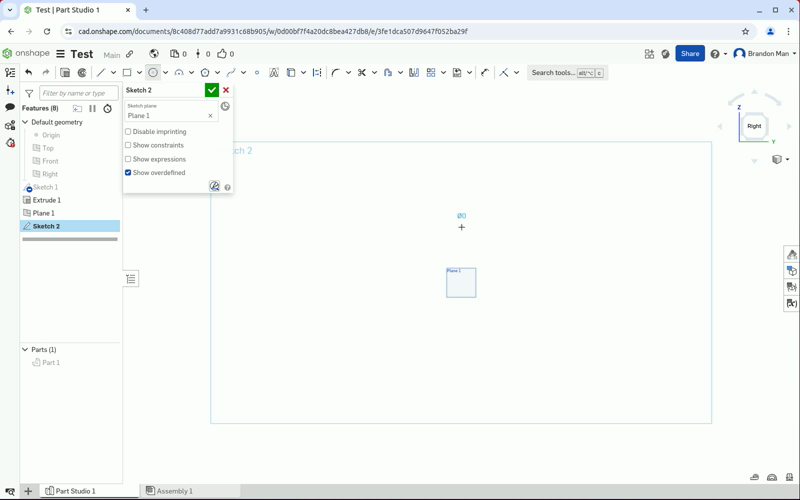
mouse_move(516, 226)
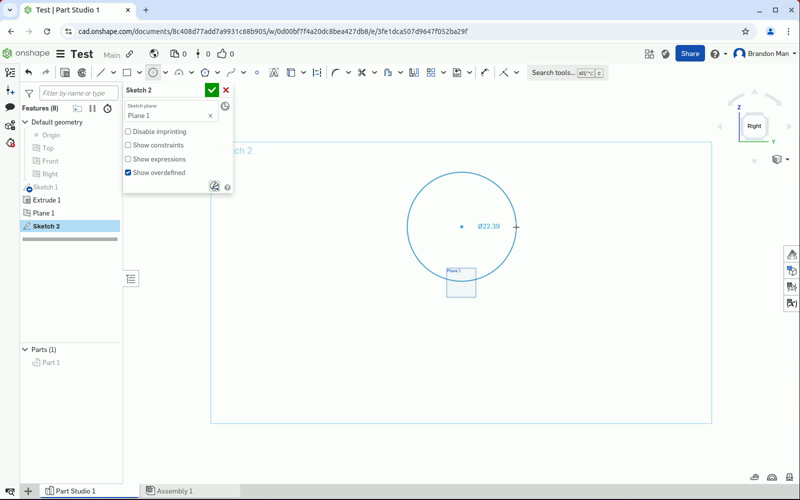
click(516, 226)
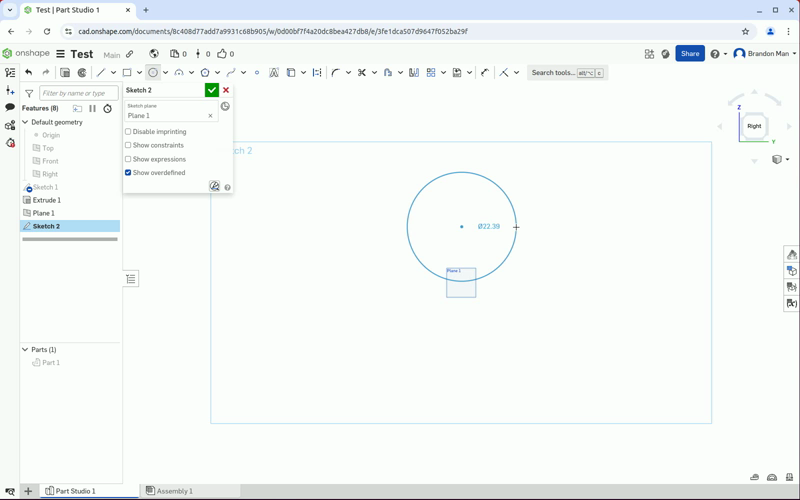
key(esc)
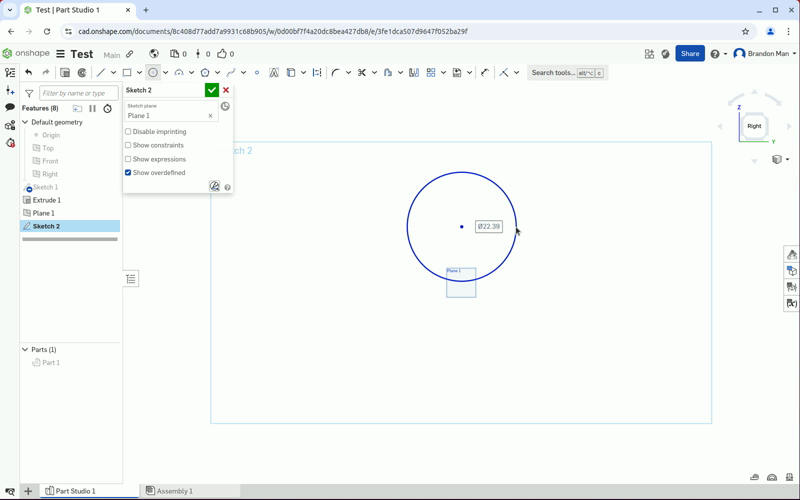
mouse_move(504, 229)
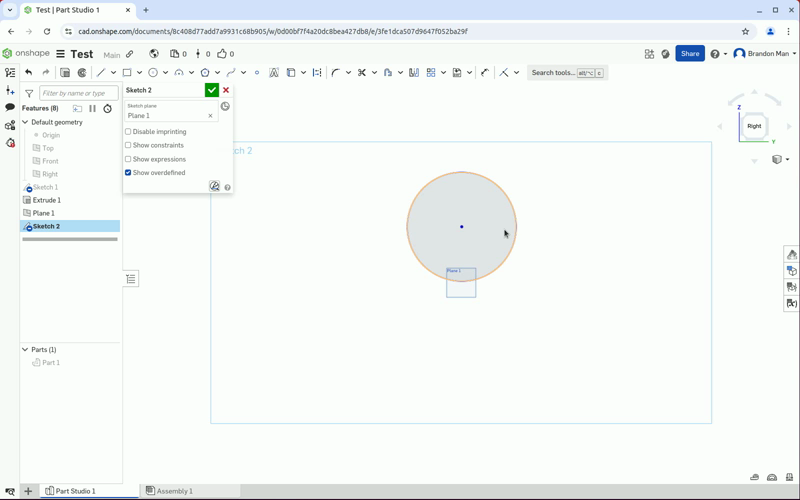
click(504, 229)
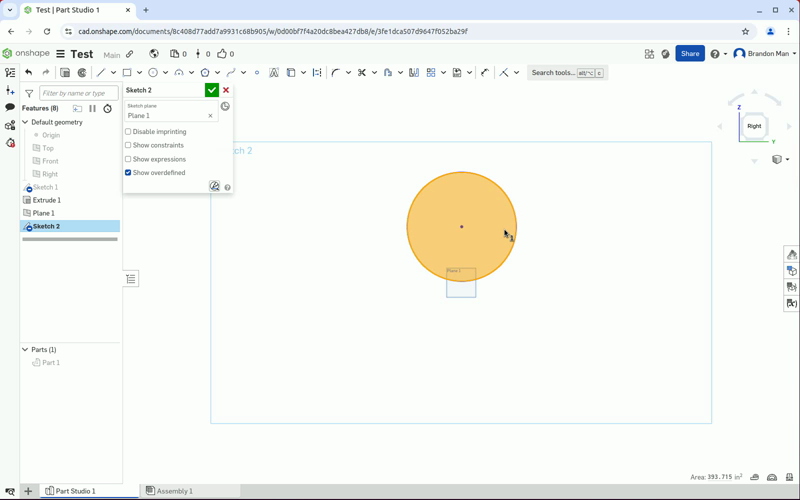
mouse_move(73, 352)
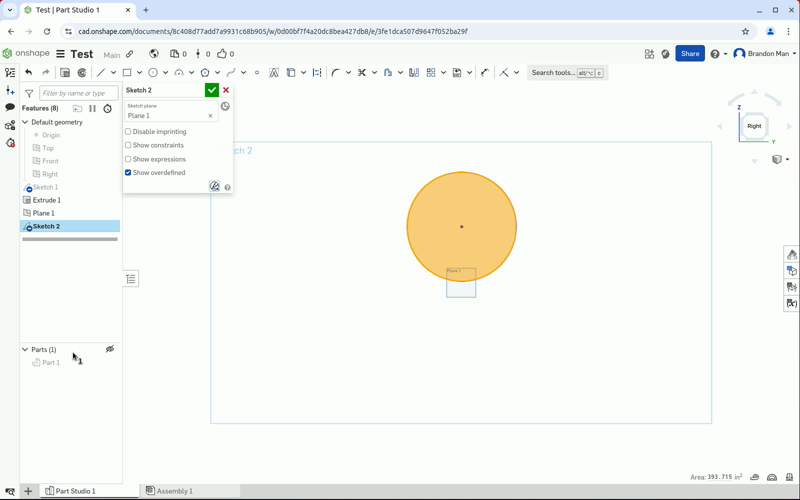
key(shift+y)
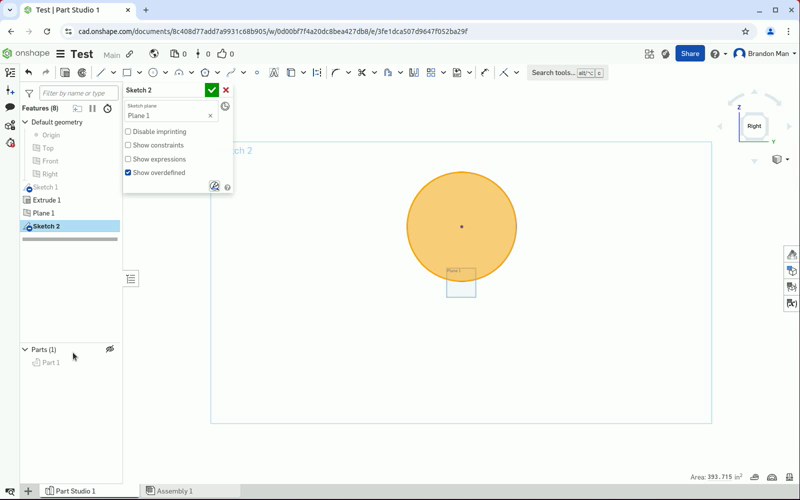
key(shift+e)
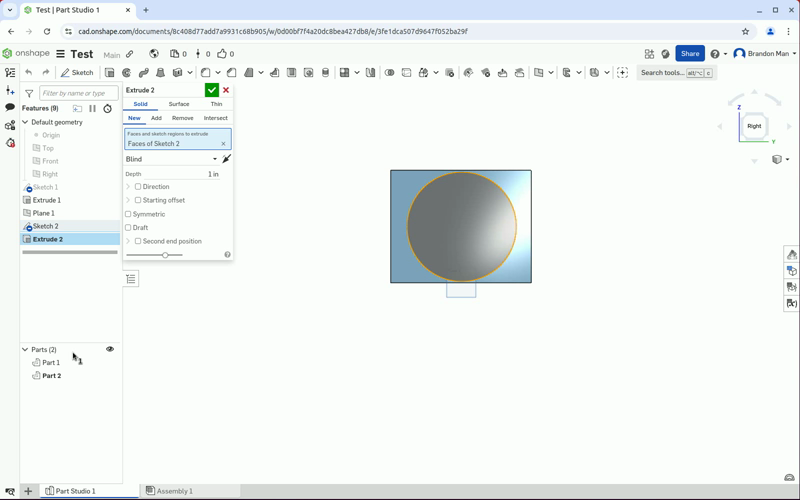
mouse_move(143, 106)
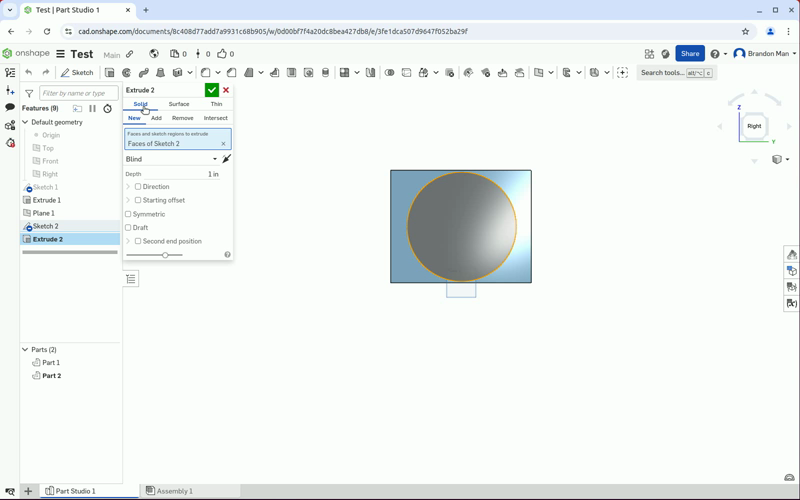
click(143, 106)
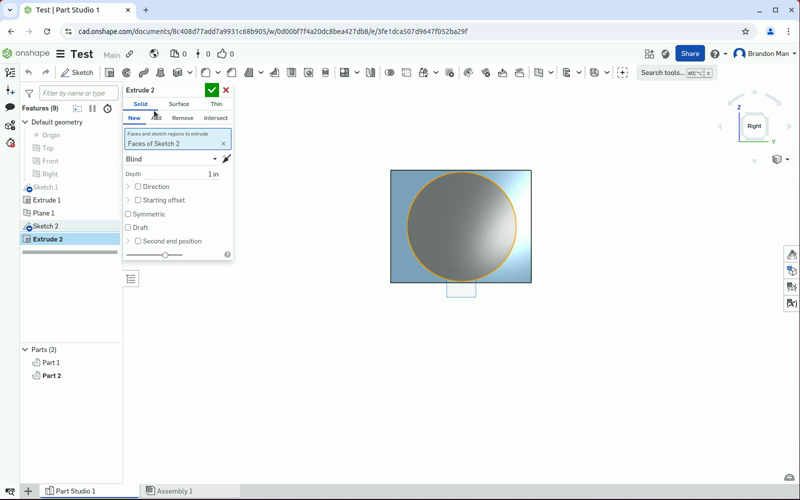
mouse_move(186, 120)
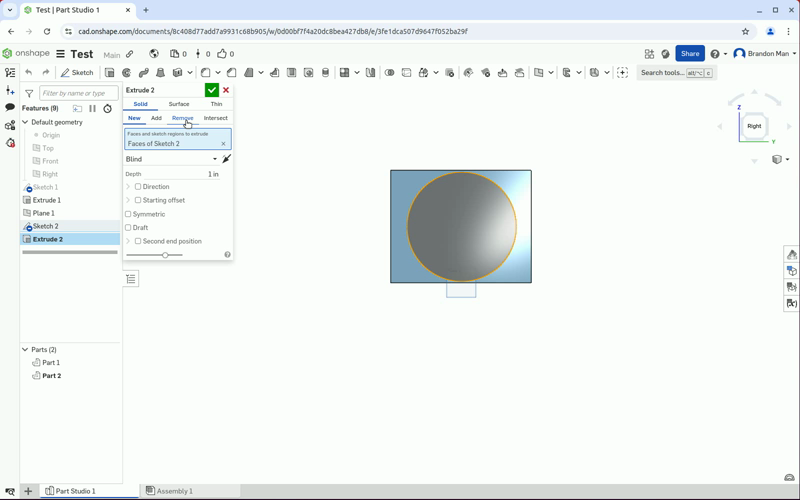
click(186, 120)
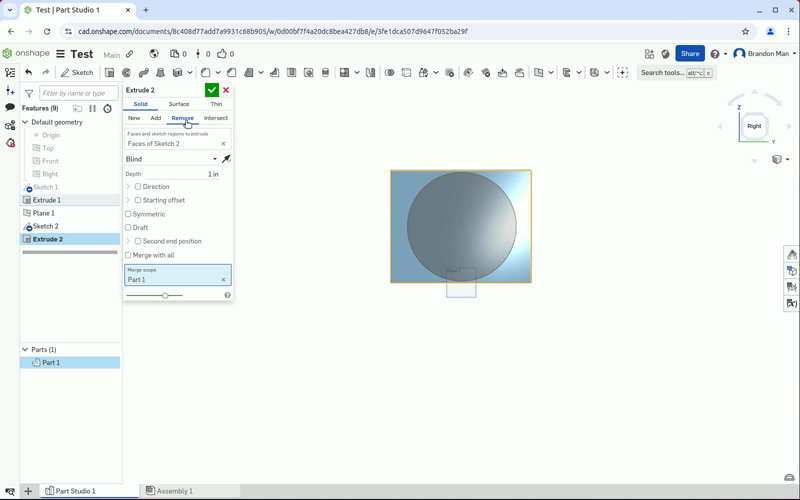
key(tab, 4)
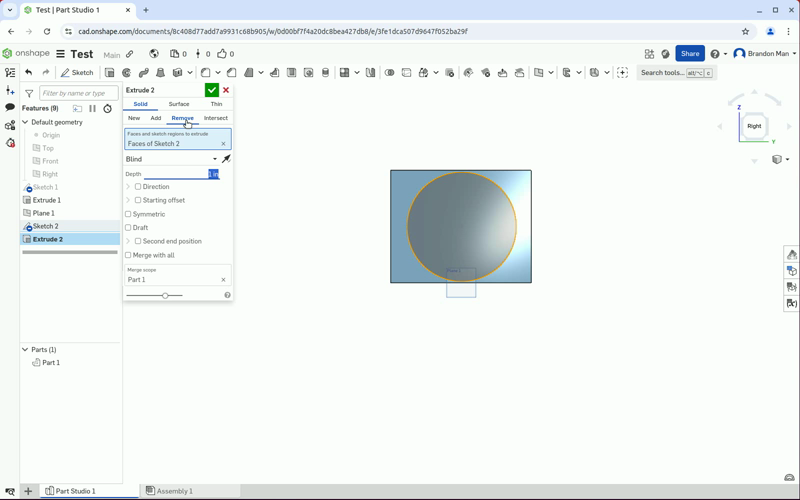
text(30.811)
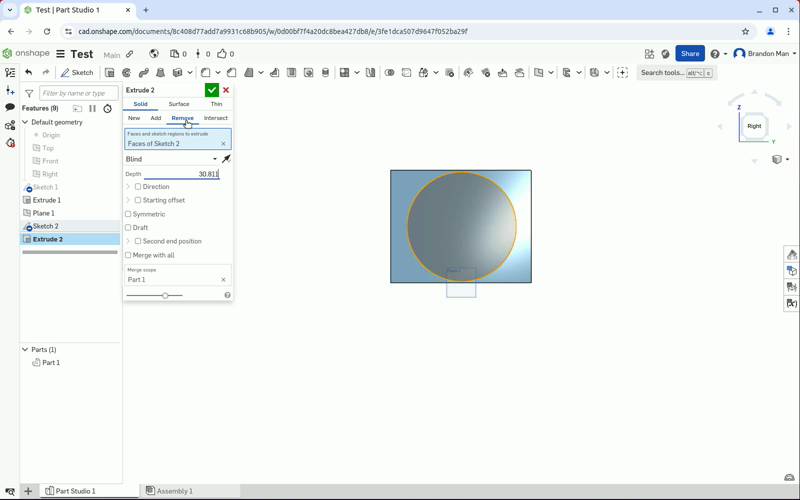
key(tab, 6)
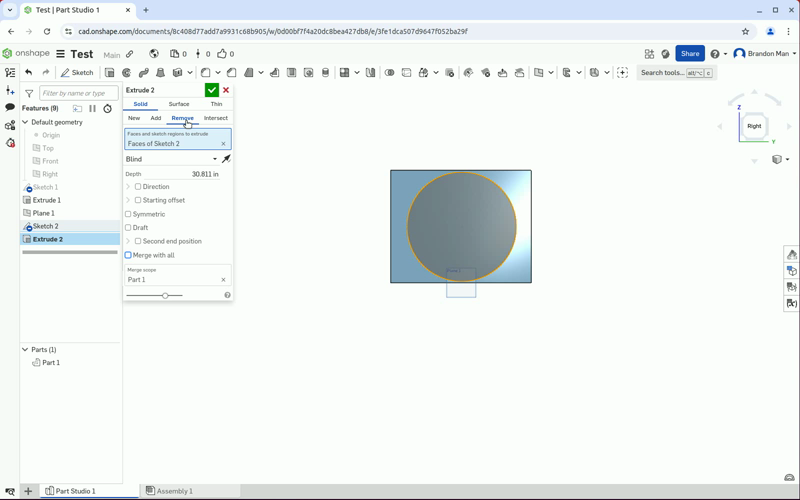
key(space)
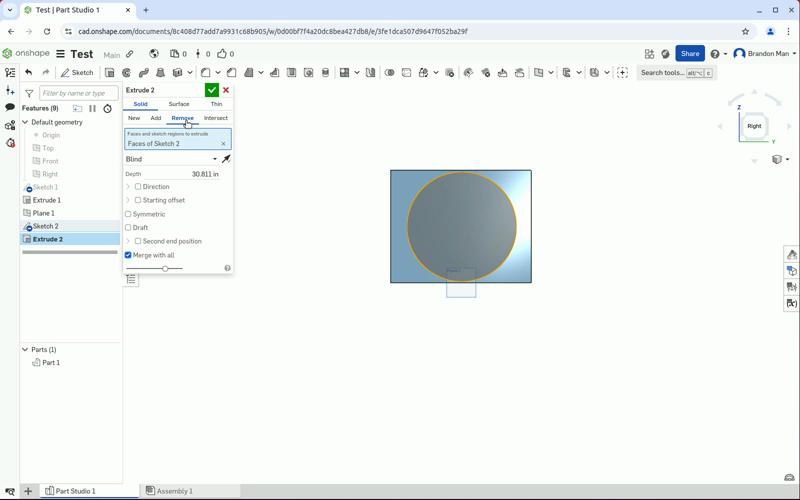
key(enter)
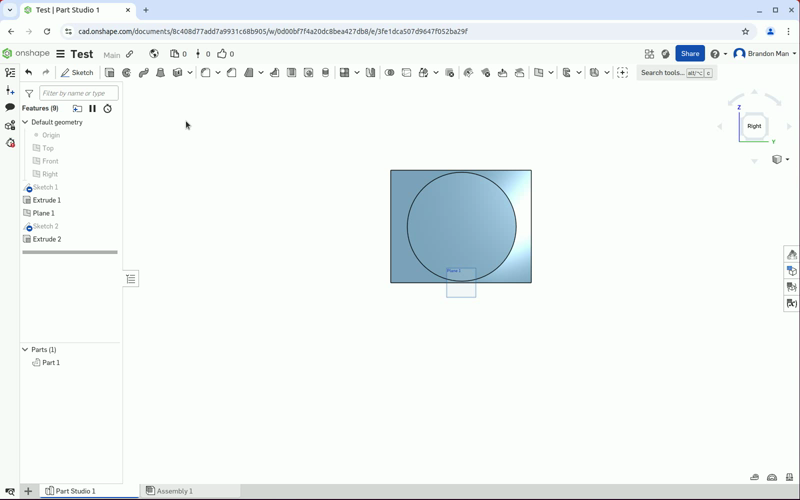
key(shift+h)
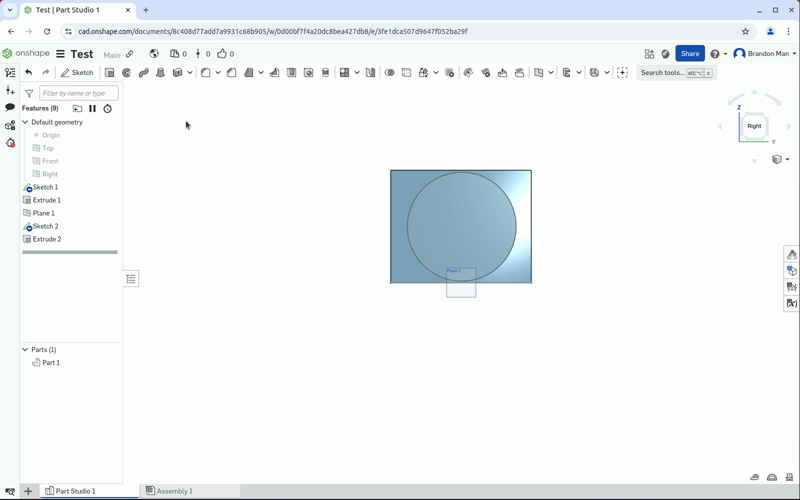
key(shift+h)
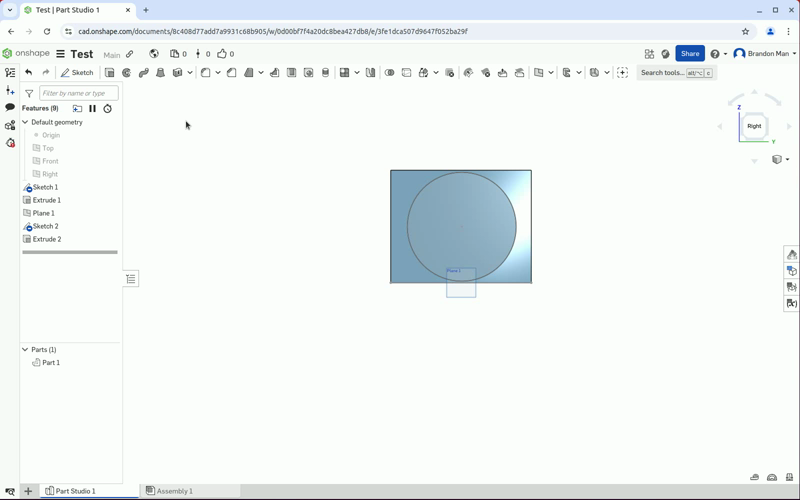
key(shift+7)
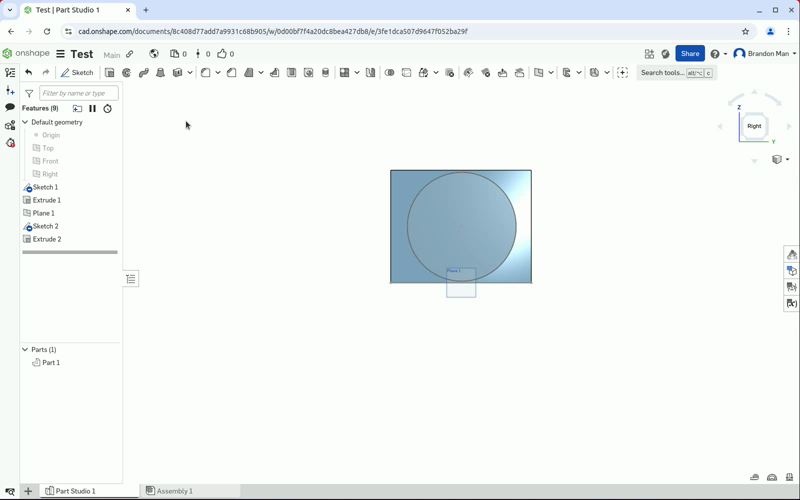
key(right, 2)
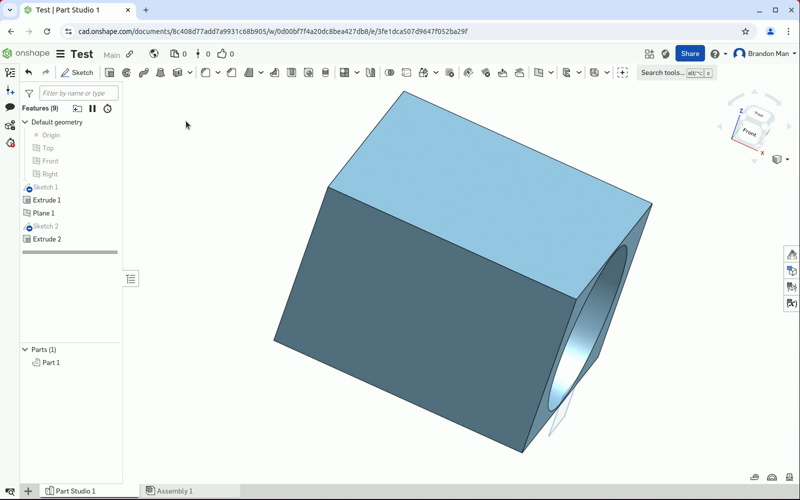
key(down, 2)
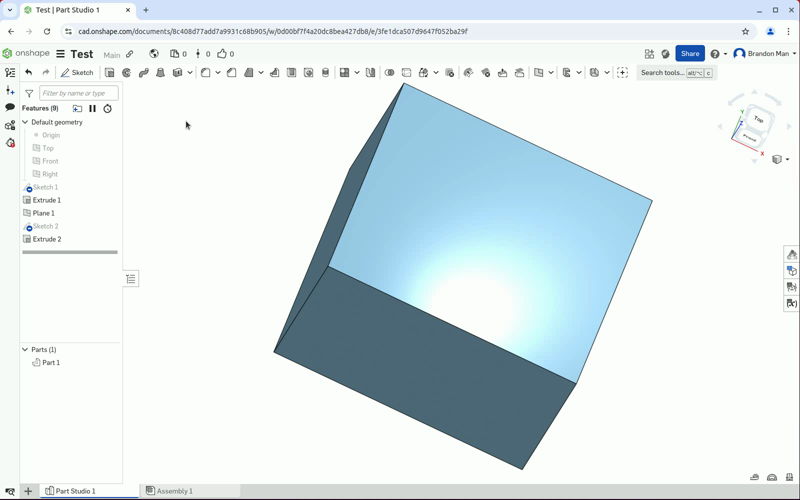
key(up, 2)
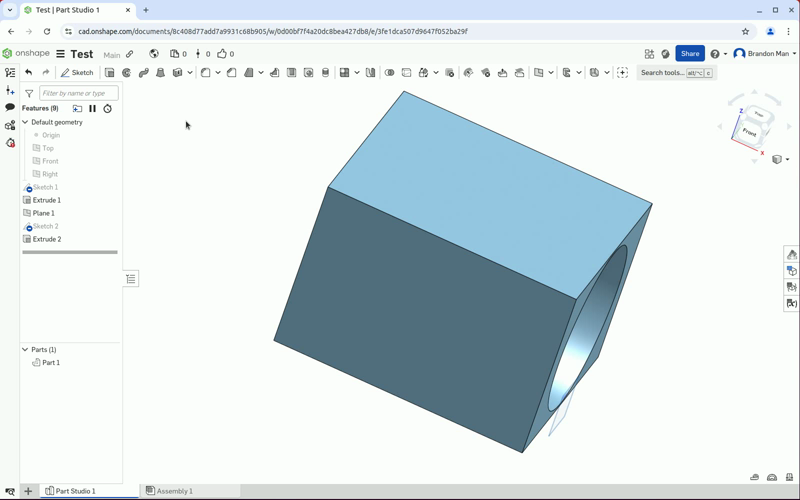
key(left, 2)
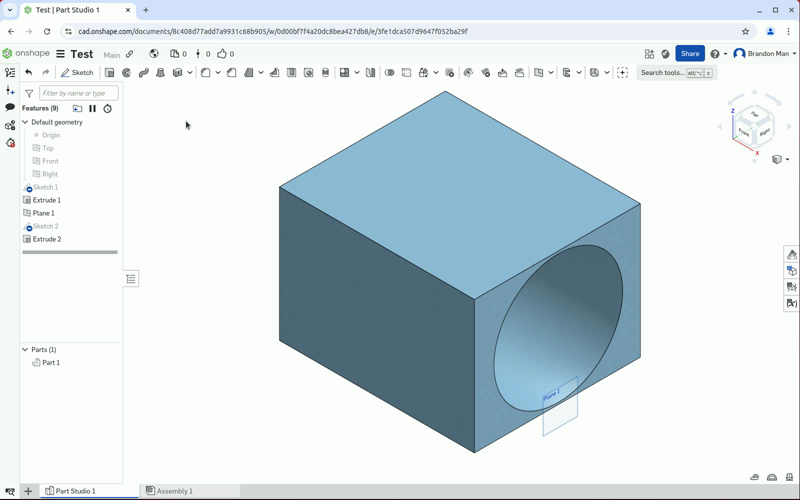
mouse_move(73, 189)
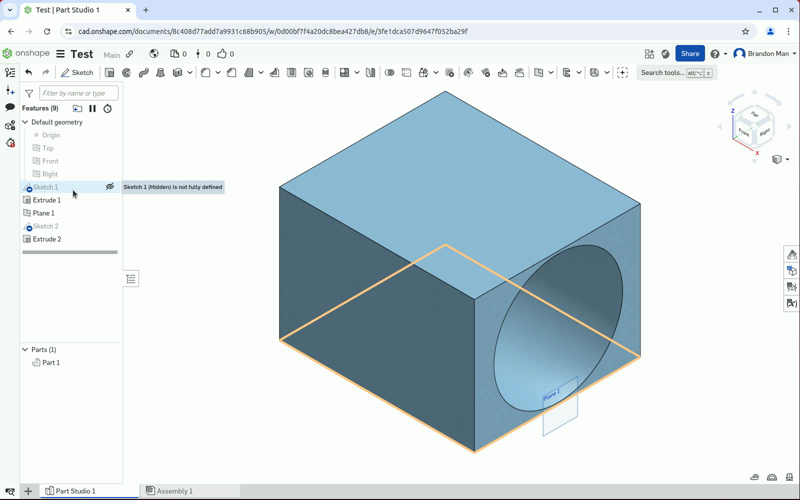
click(73, 189)